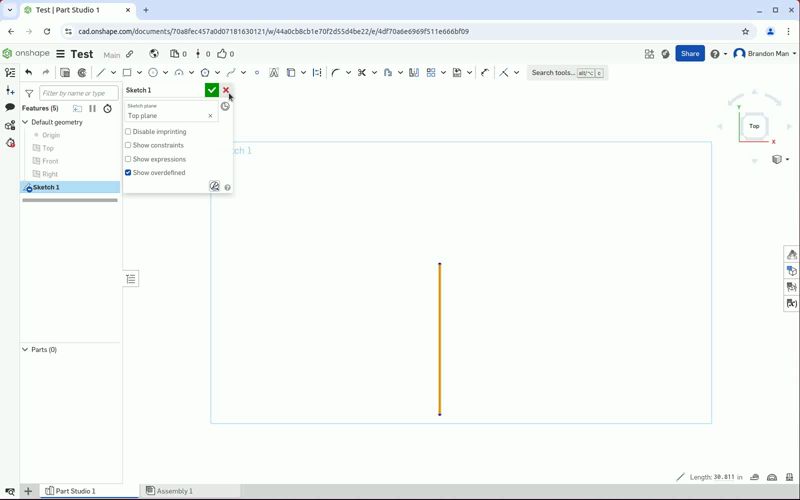
key(shift+h)
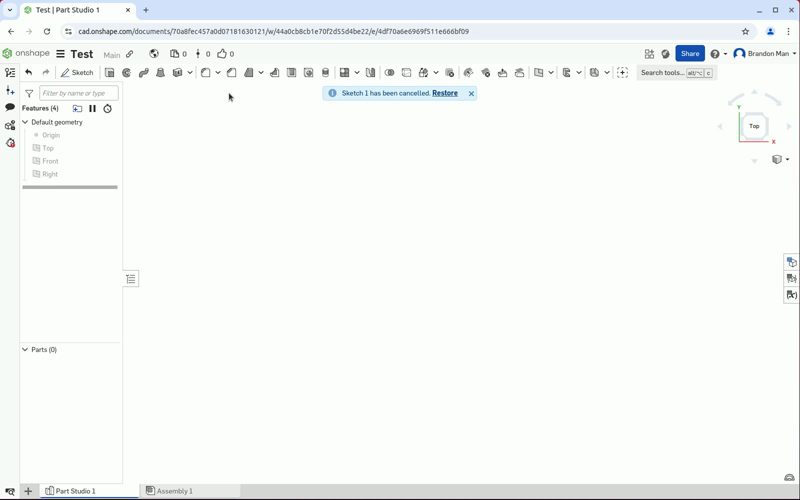
mouse_move(73, 352)
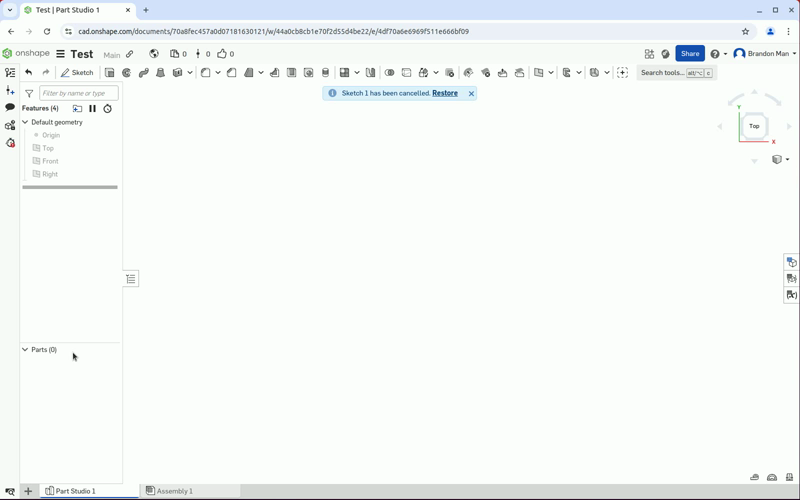
key(y)
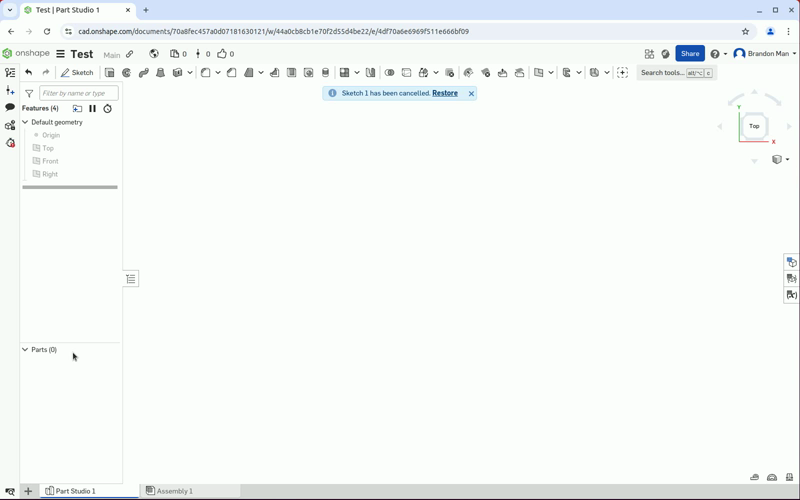
key(shift+p)
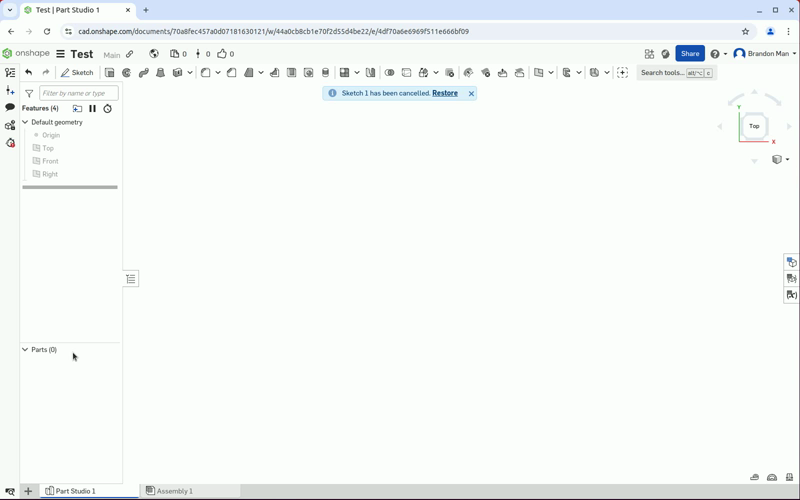
key(space)
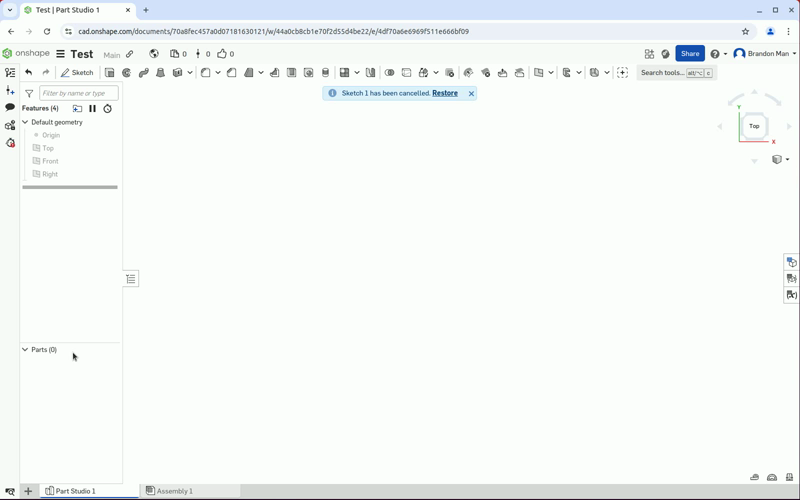
key_down(shift)
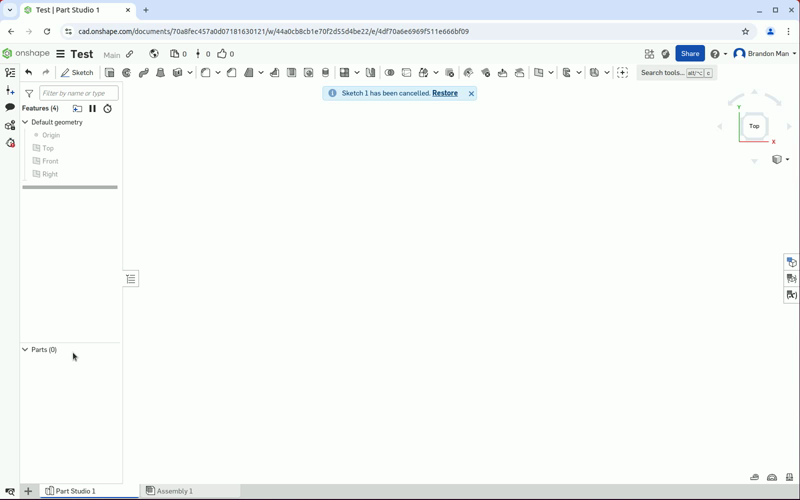
key(up)
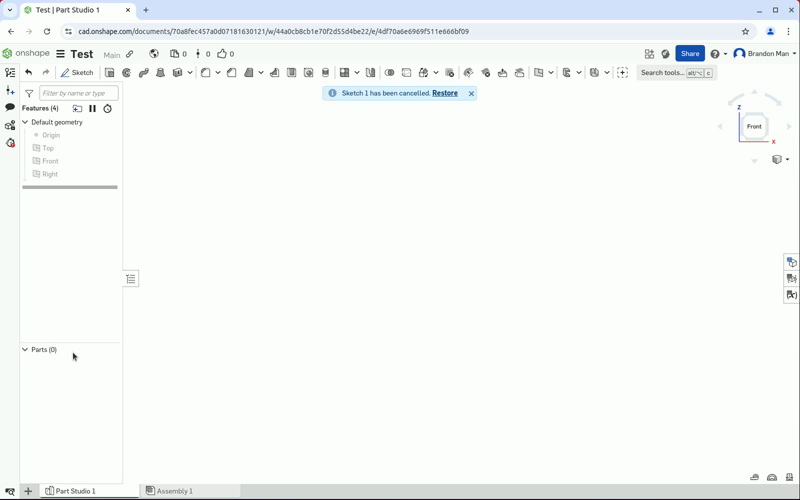
key_up(shift)
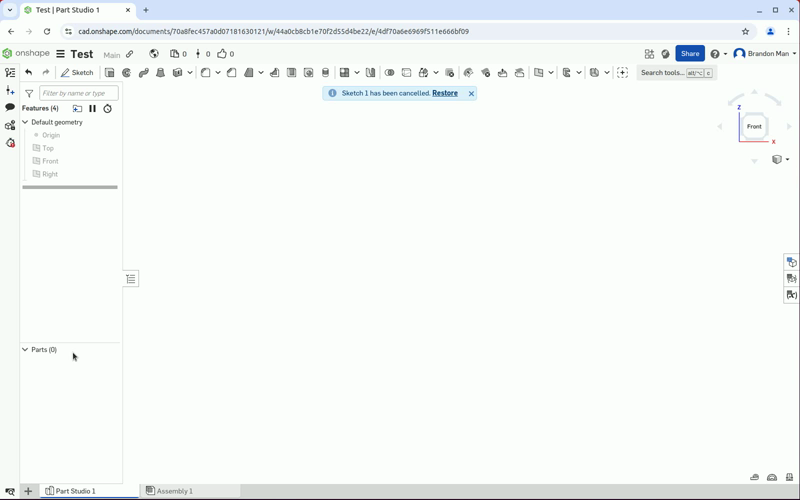
mouse_move(73, 352)
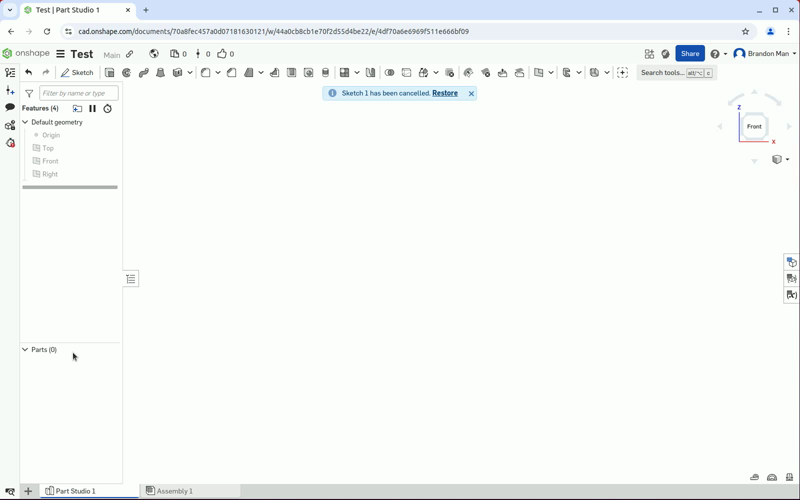
key(shift+y)
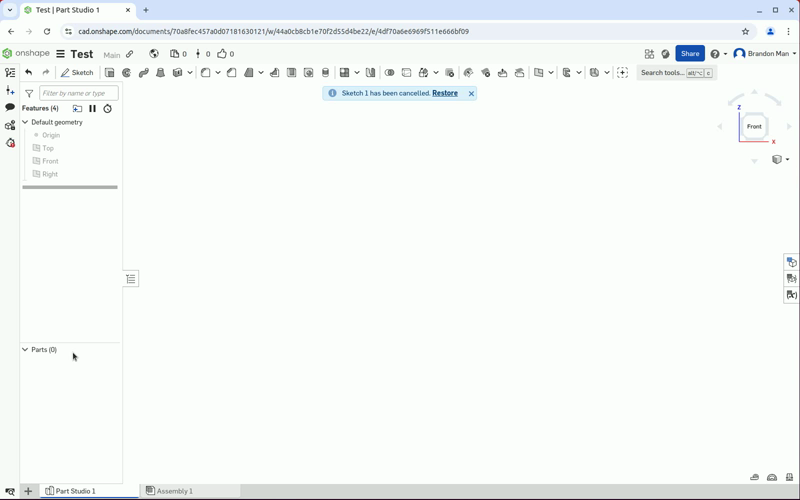
key(shift+s)
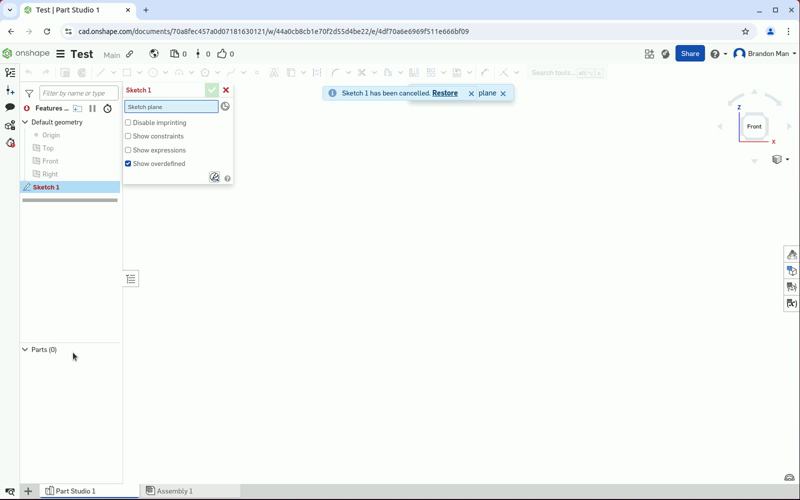
mouse_move(73, 163)
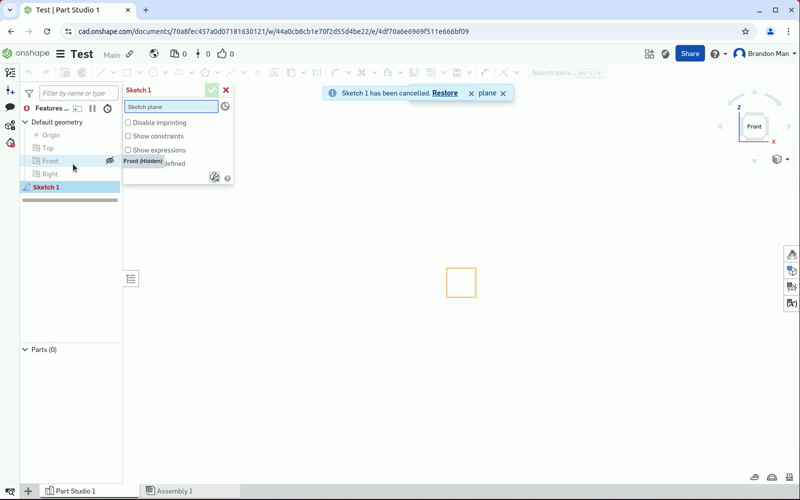
click(73, 163)
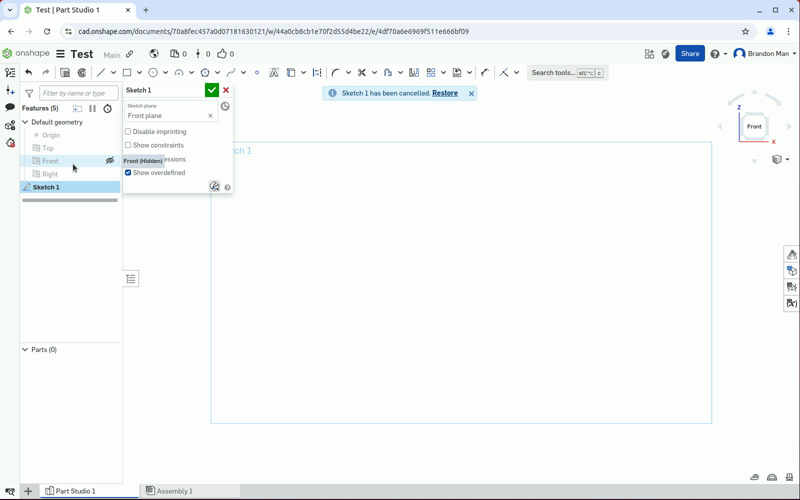
mouse_move(73, 352)
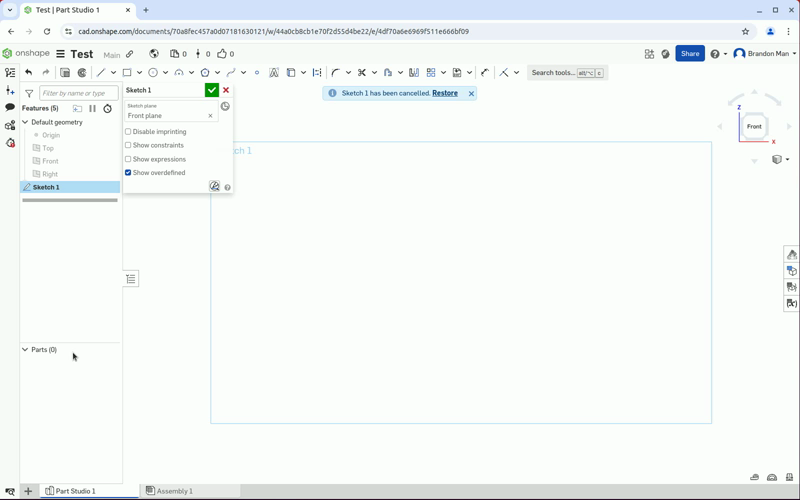
key(y)
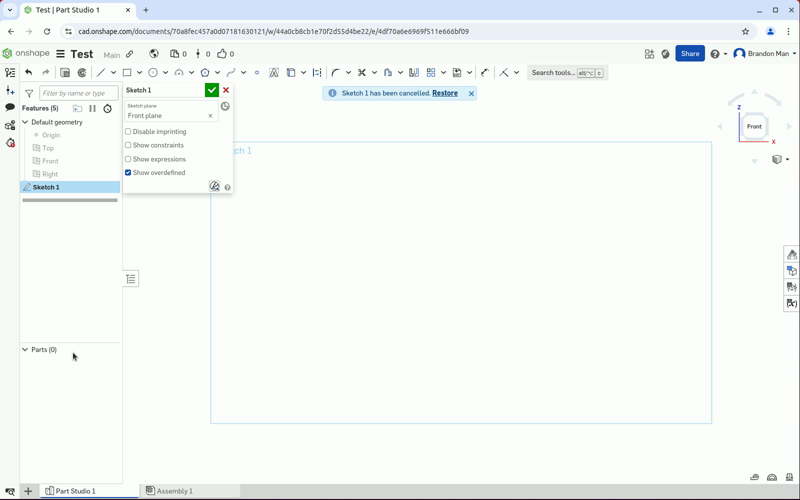
key(l)
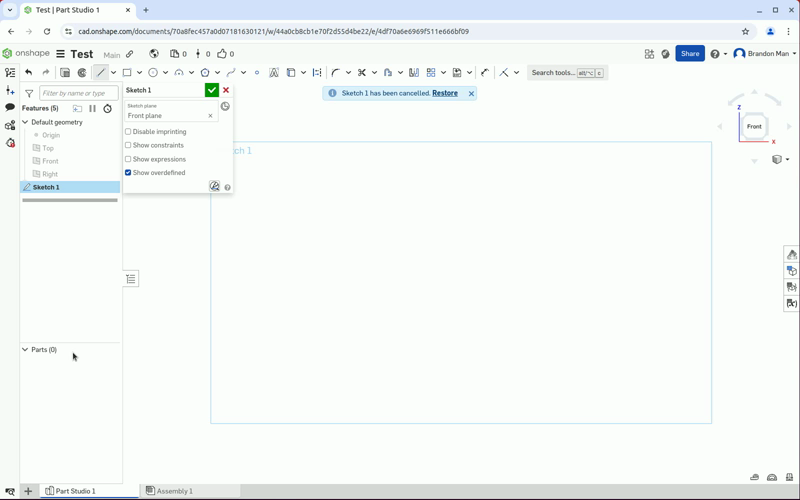
key_down(shift)
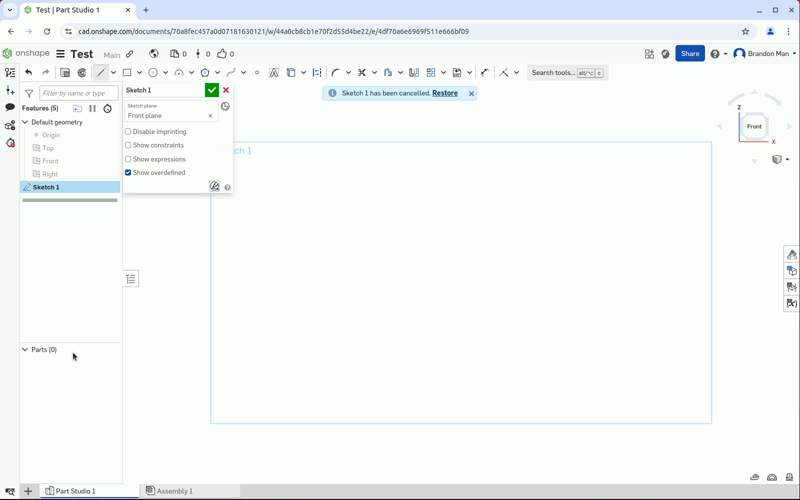
mouse_move(348, 378)
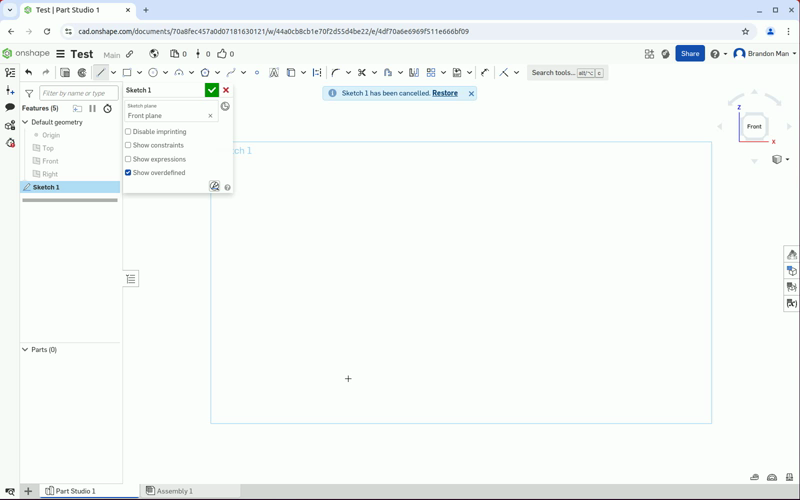
click(348, 378)
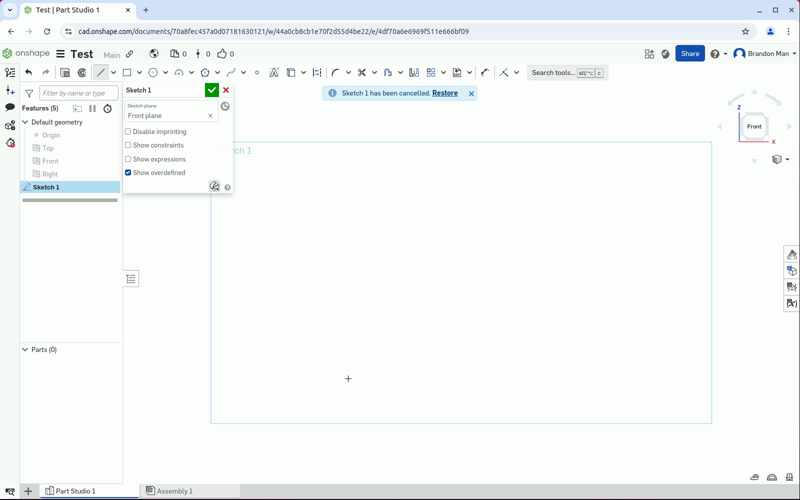
key_up(shift)
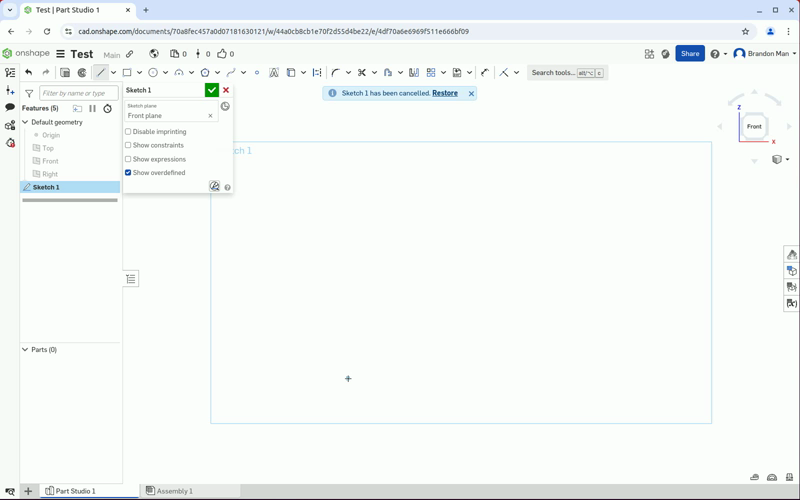
key_down(shift)
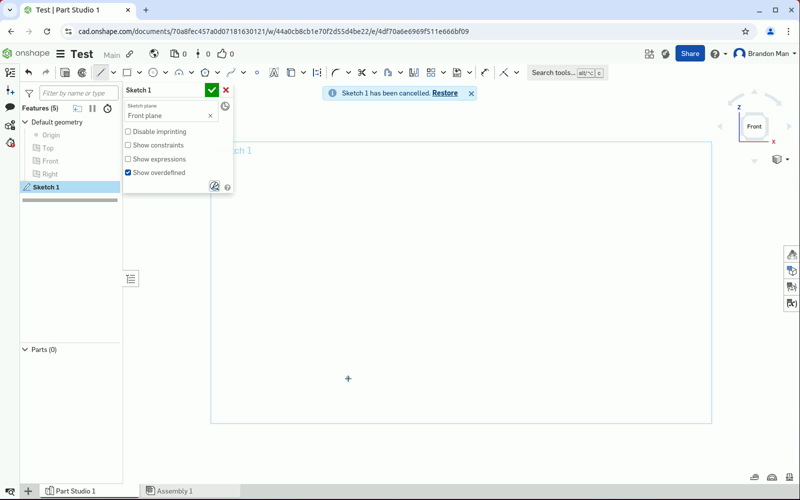
mouse_move(570, 378)
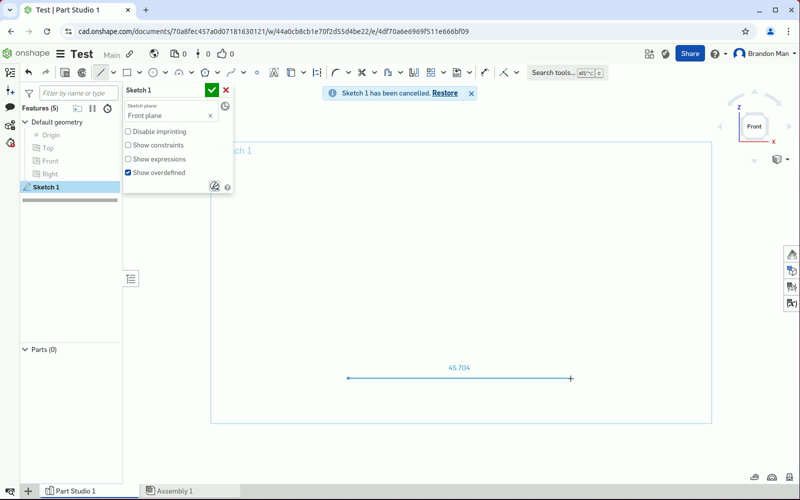
click(570, 378)
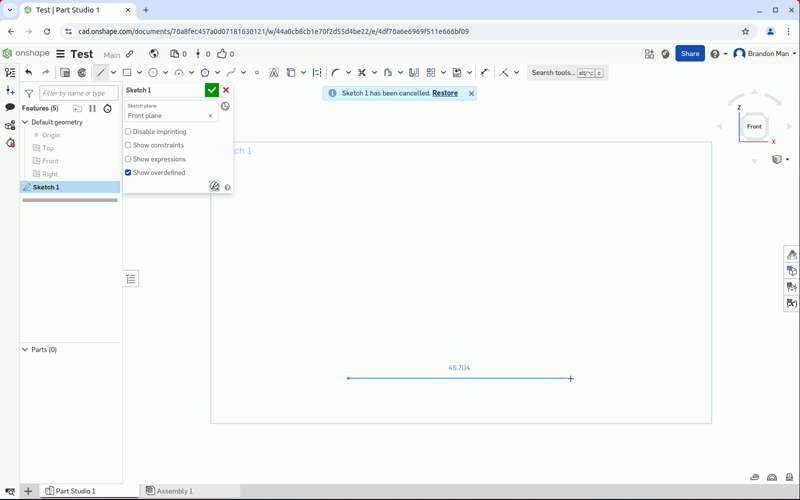
key_up(shift)
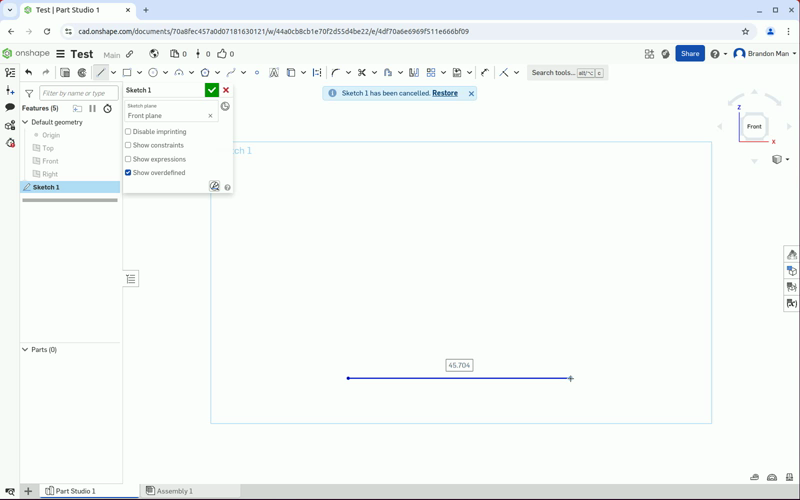
key_down(shift)
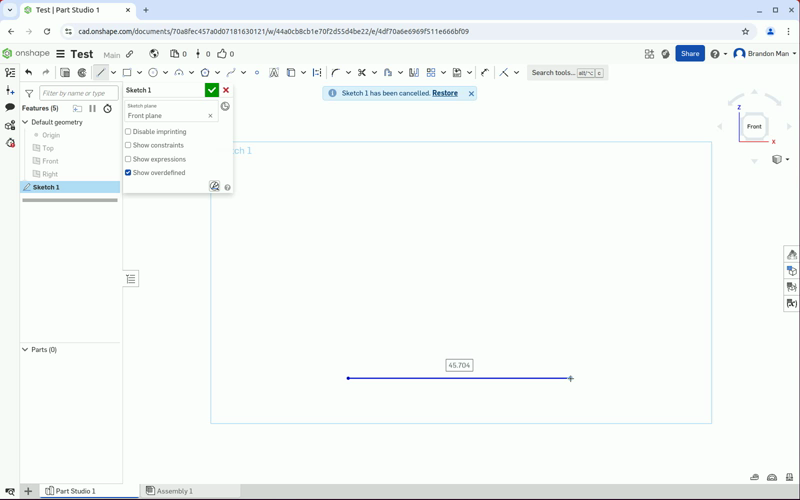
mouse_move(570, 211)
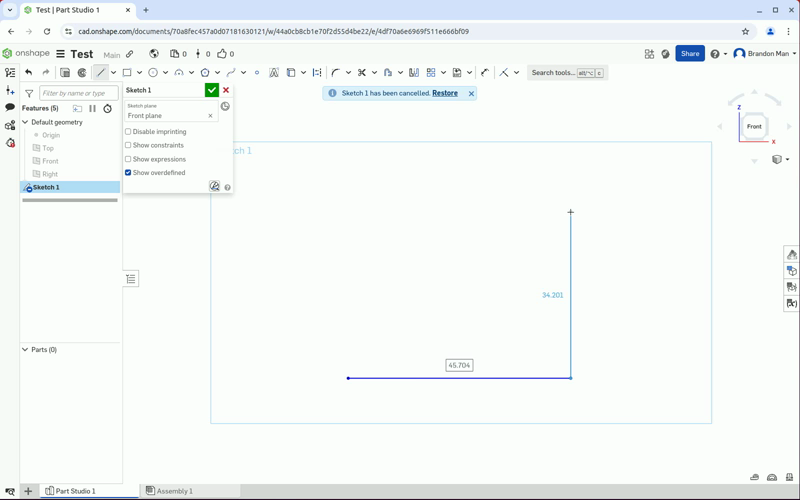
click(570, 211)
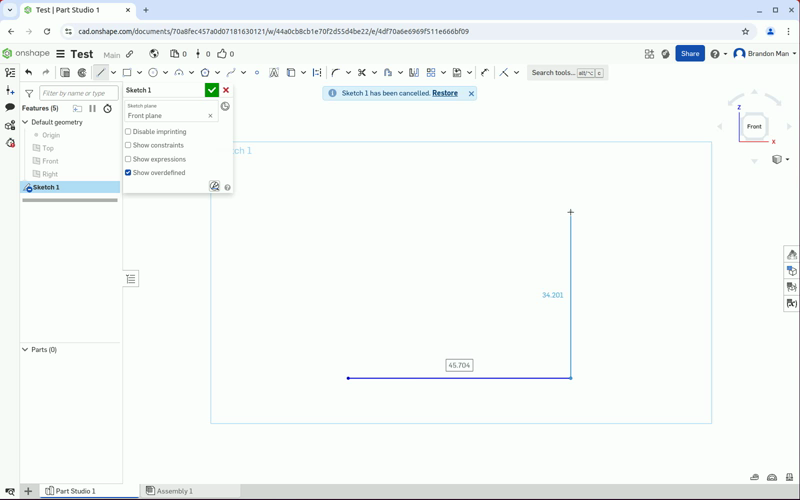
key_up(shift)
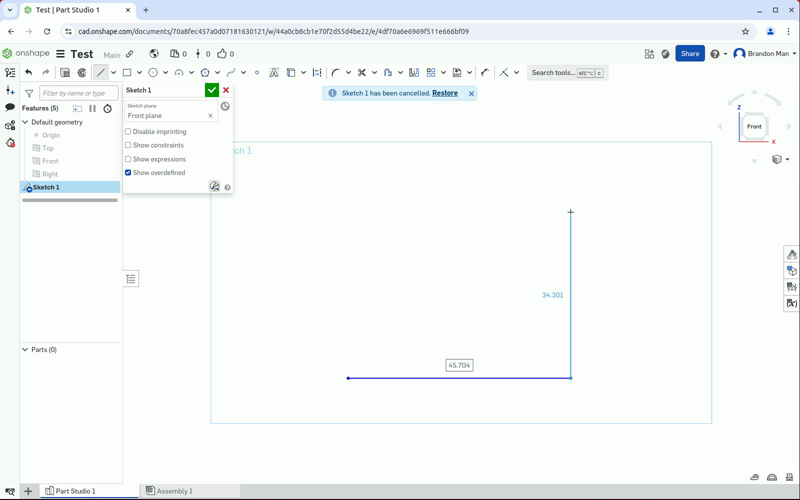
key_down(shift)
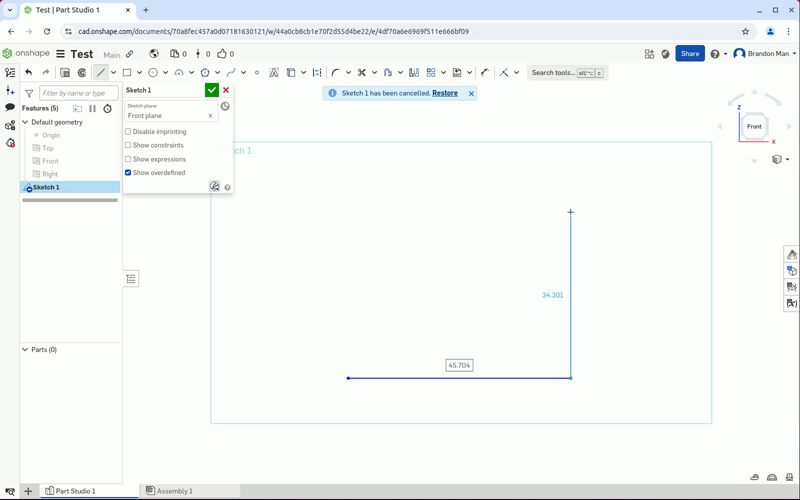
mouse_move(589, 211)
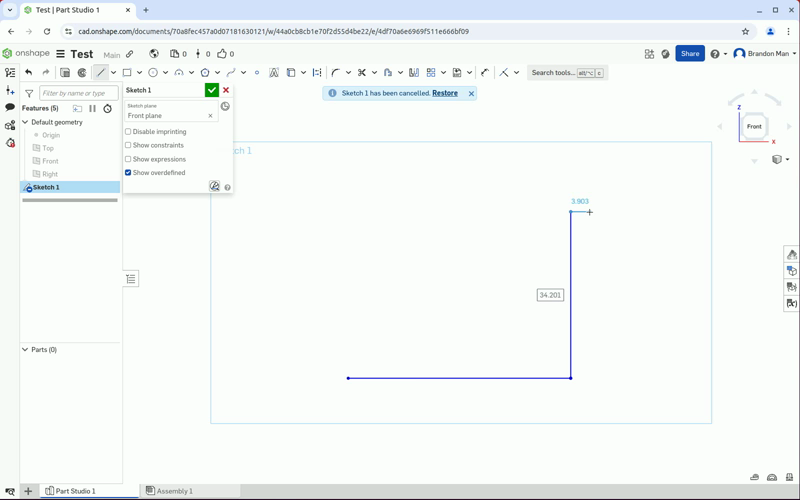
mouse_move(514, 211)
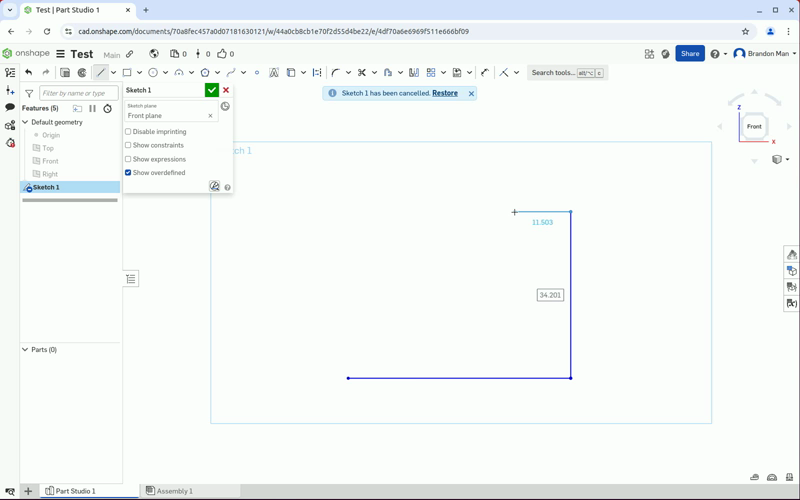
click(514, 211)
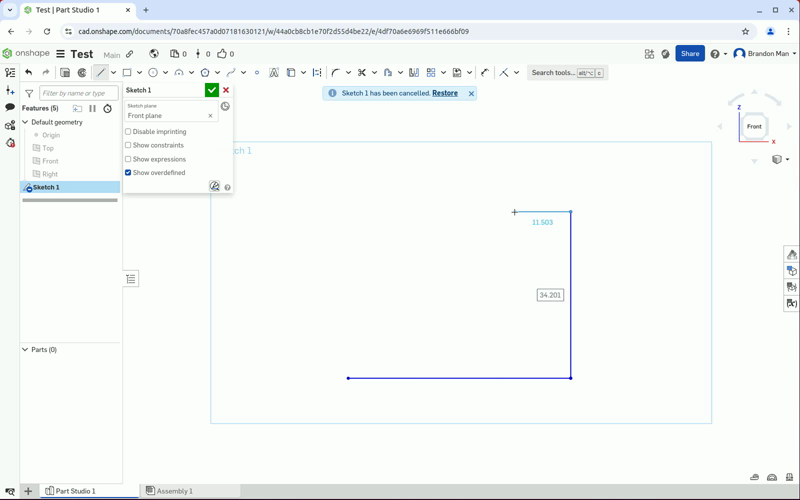
key_up(shift)
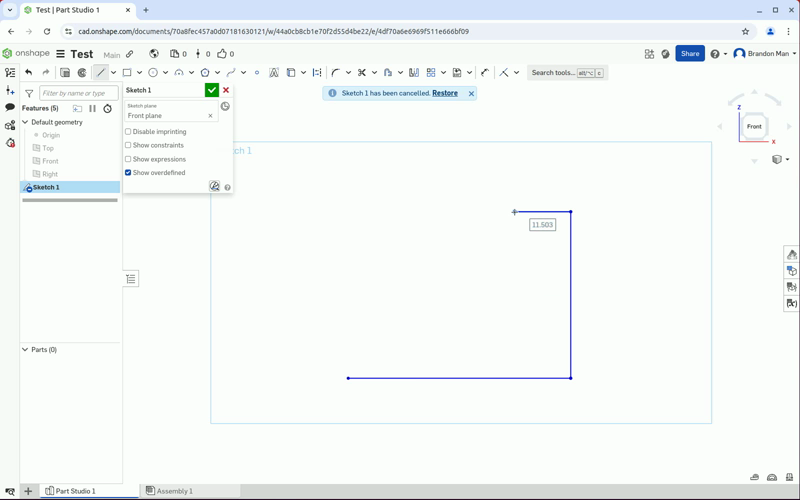
key_down(shift)
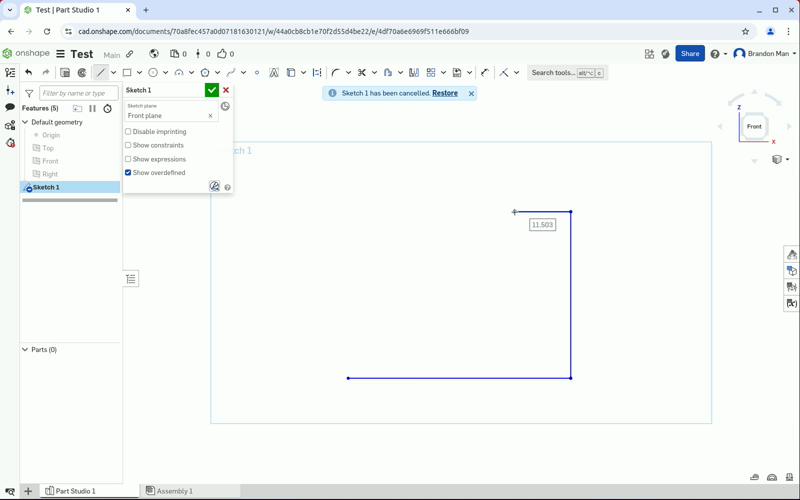
mouse_move(460, 319)
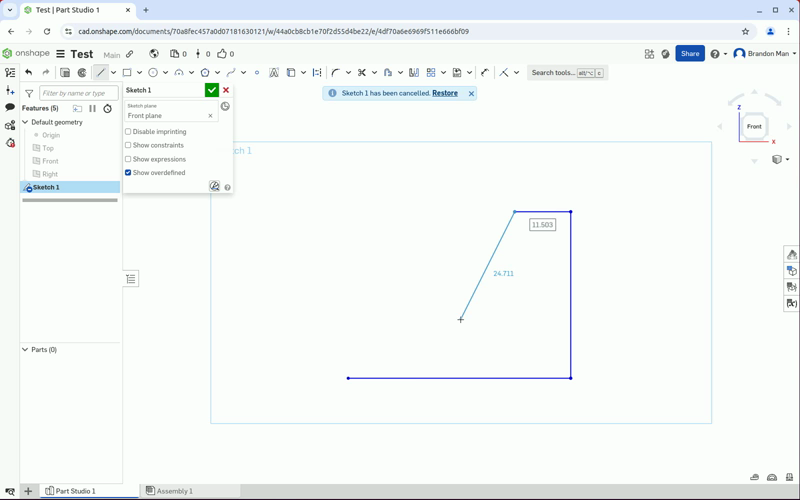
click(460, 319)
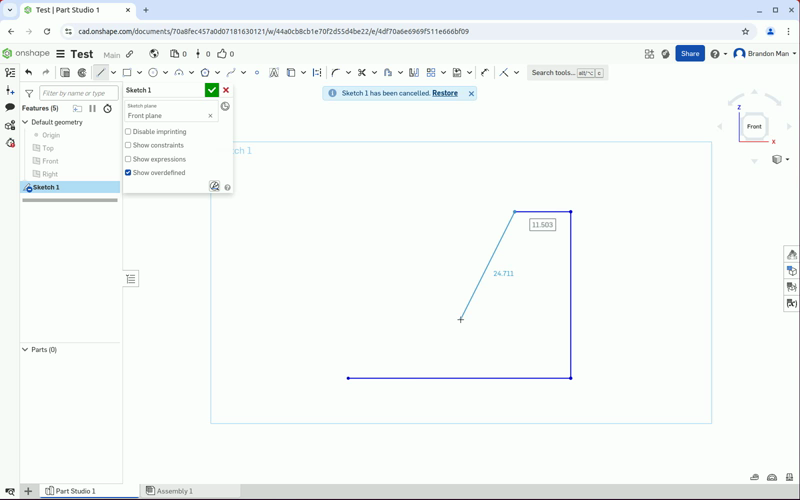
key_up(shift)
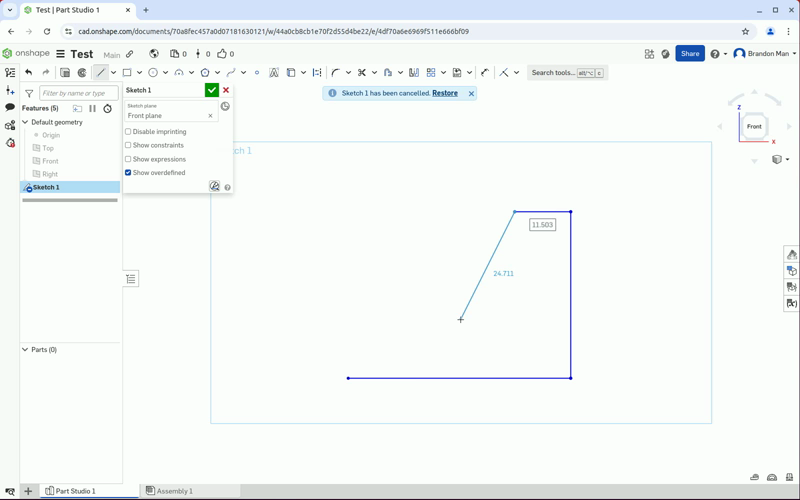
key_down(shift)
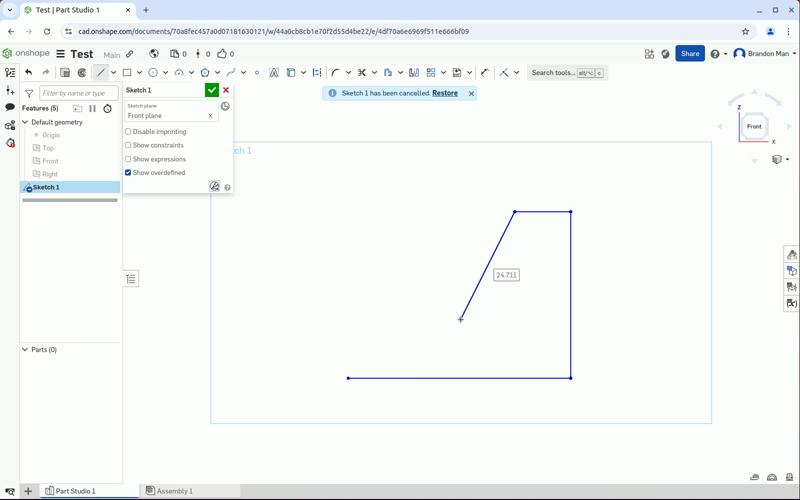
mouse_move(404, 211)
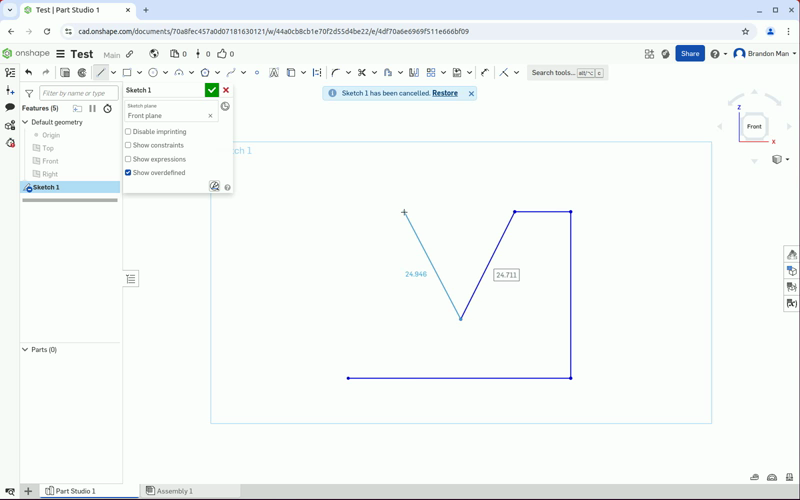
click(404, 211)
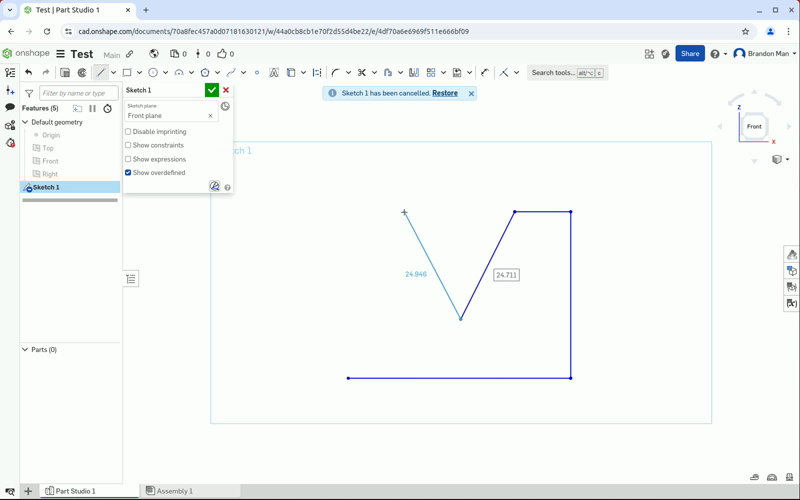
key_up(shift)
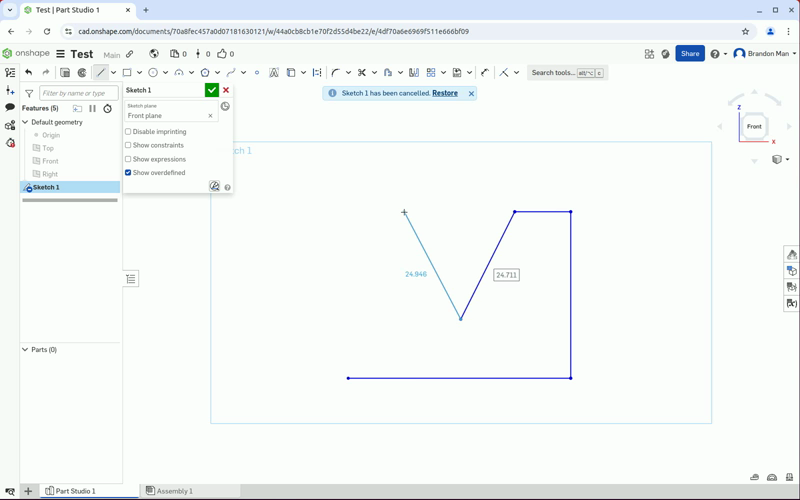
key_down(shift)
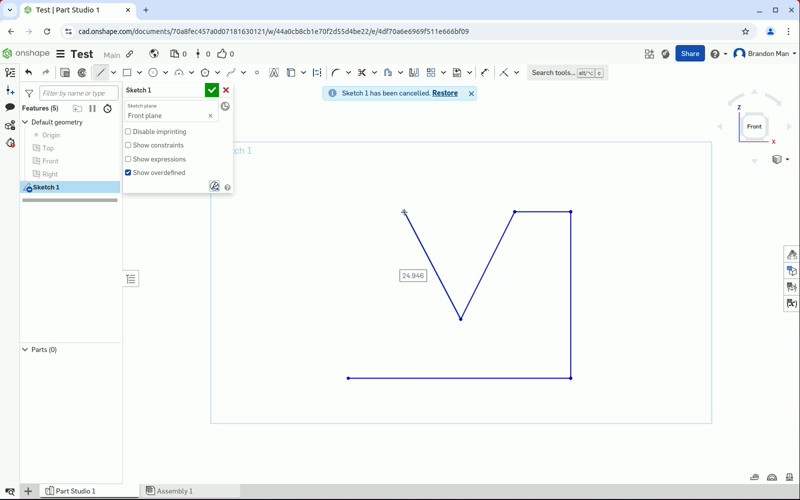
mouse_move(434, 211)
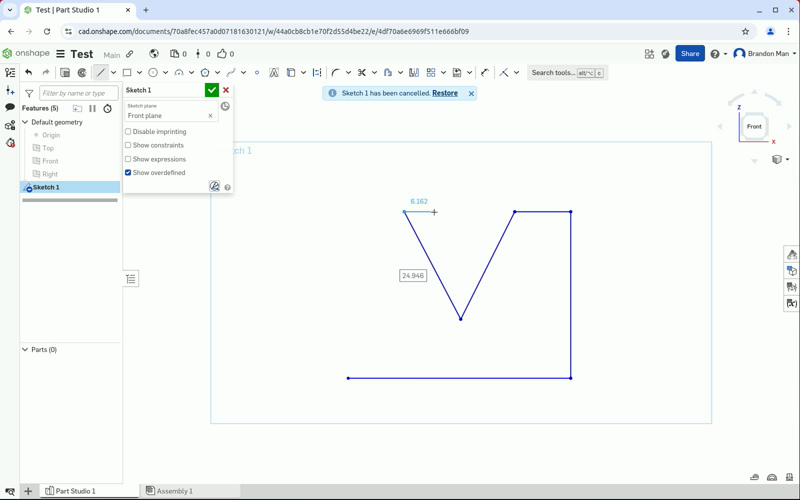
mouse_move(348, 211)
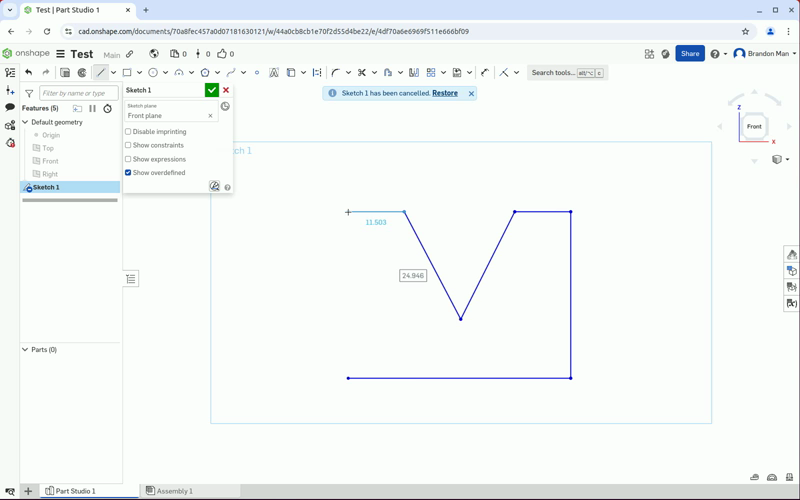
click(348, 211)
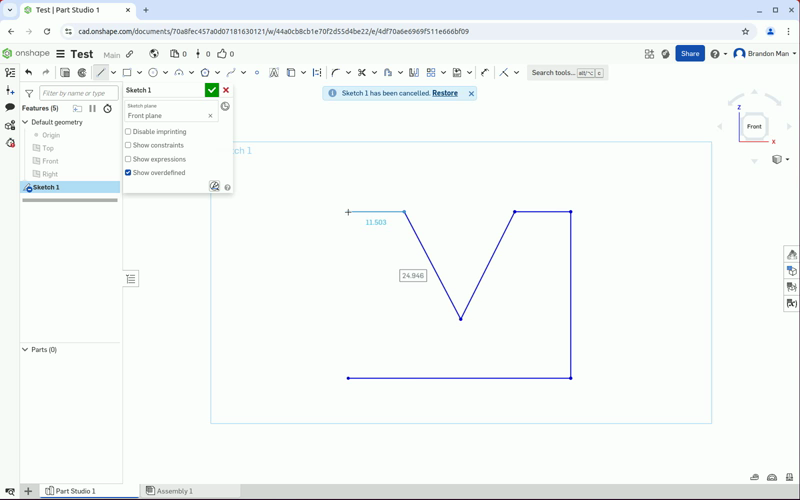
key_up(shift)
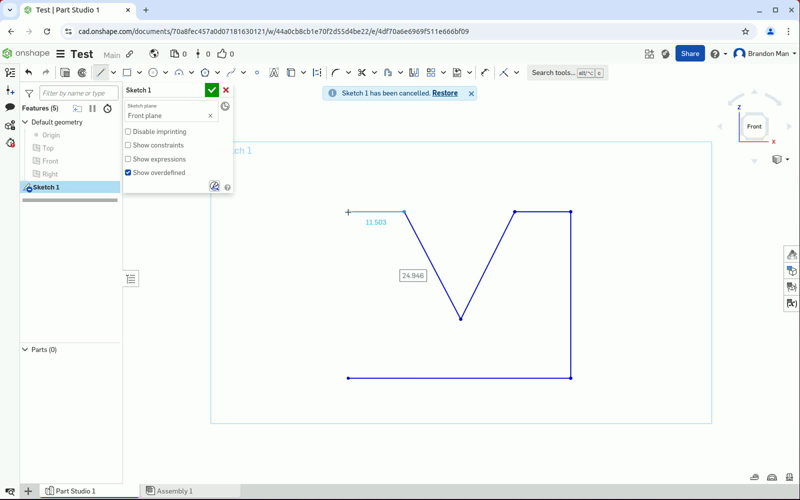
key_down(shift)
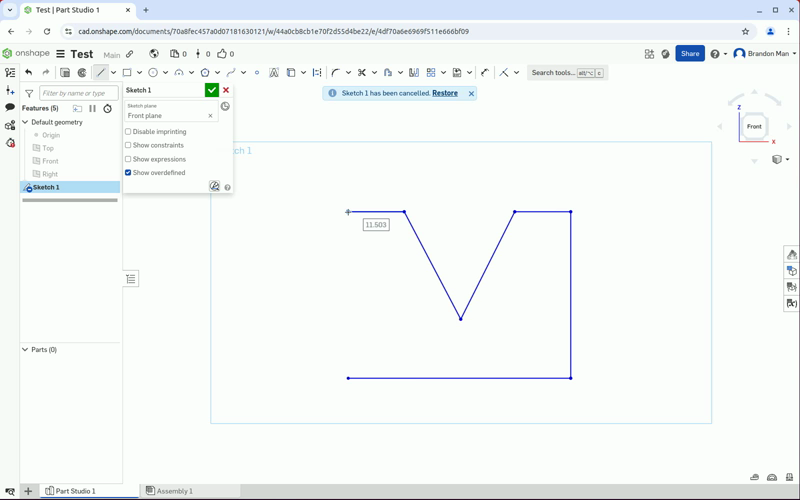
mouse_move(348, 378)
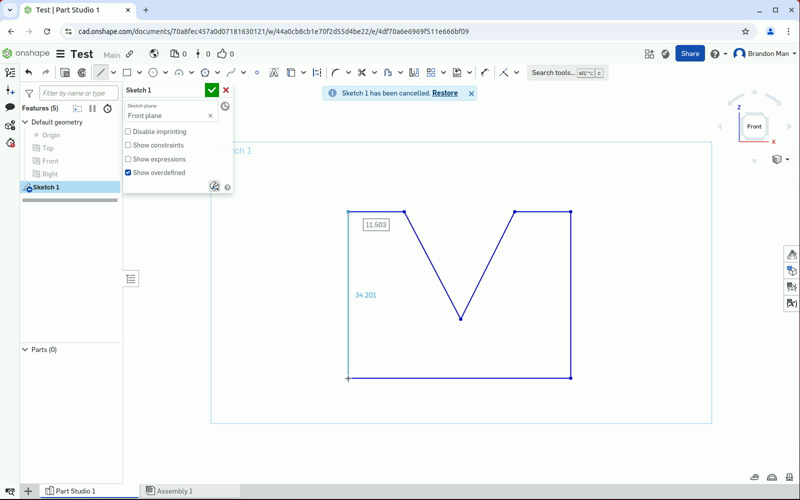
key_up(shift)
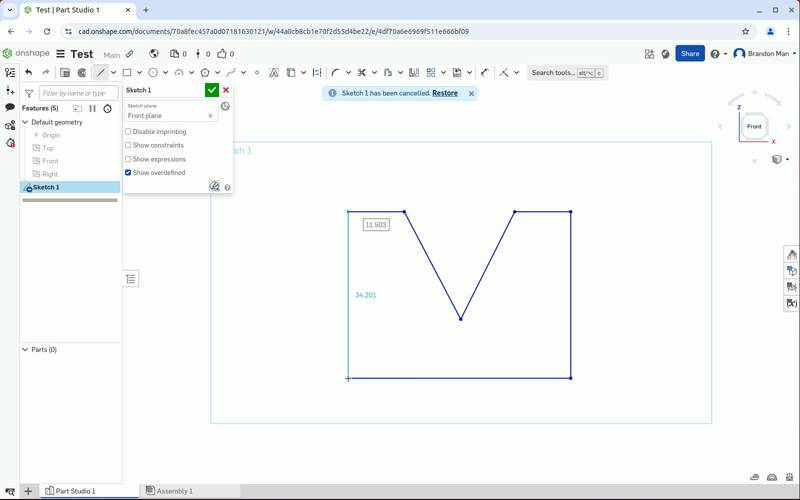
click(348, 378)
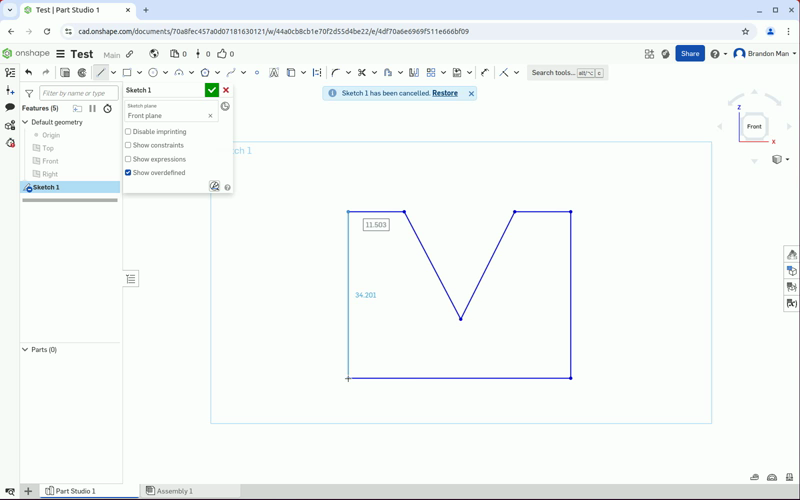
key(esc)
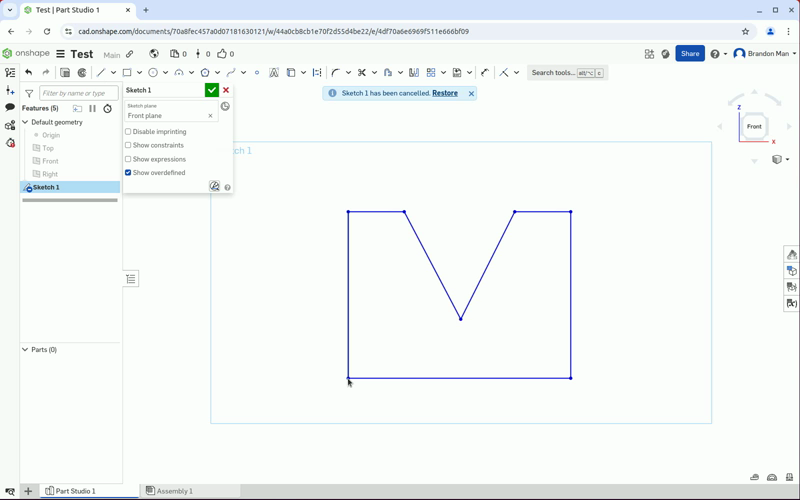
mouse_move(390, 275)
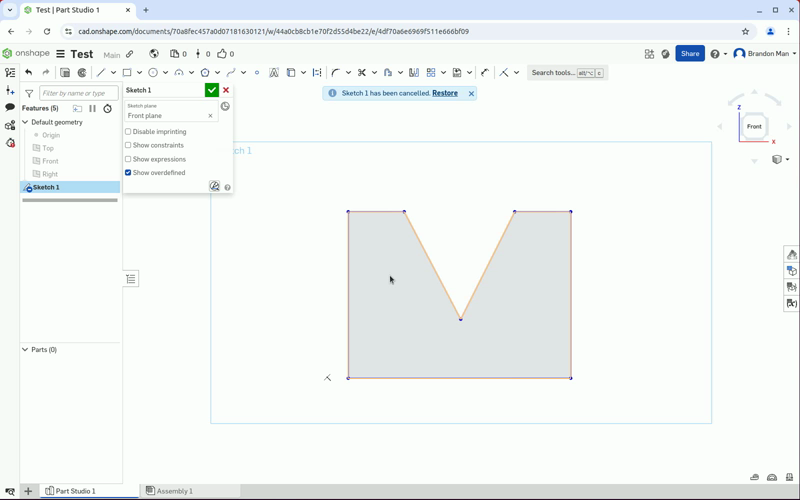
click(390, 275)
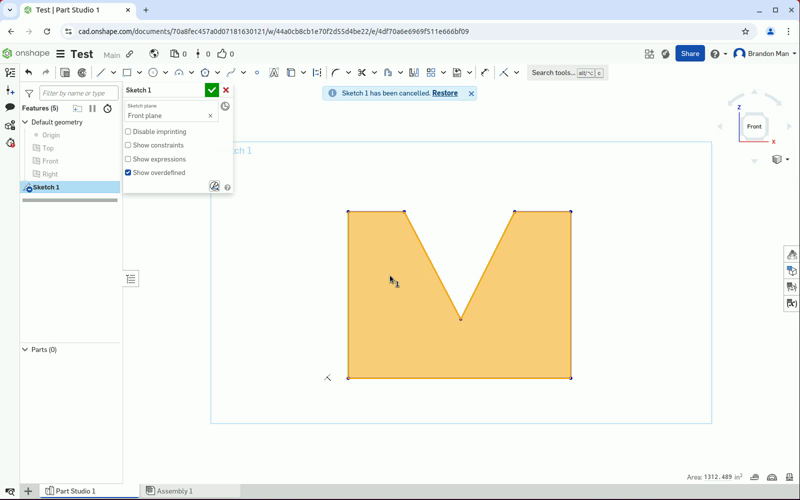
mouse_move(73, 352)
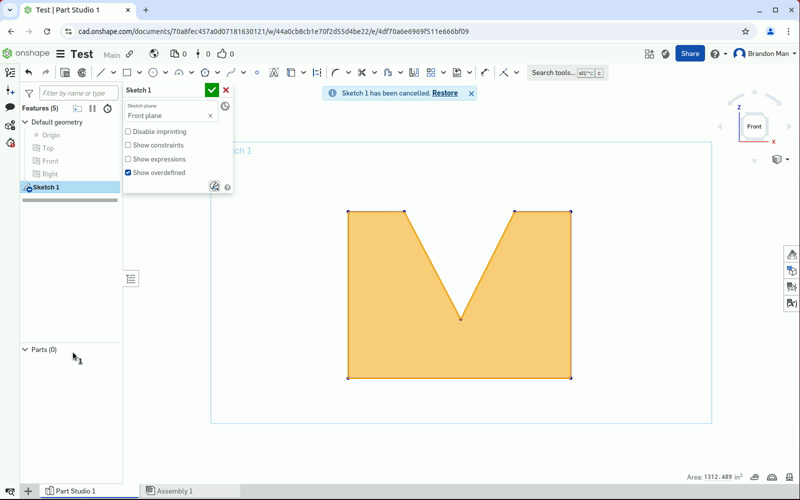
key(shift+y)
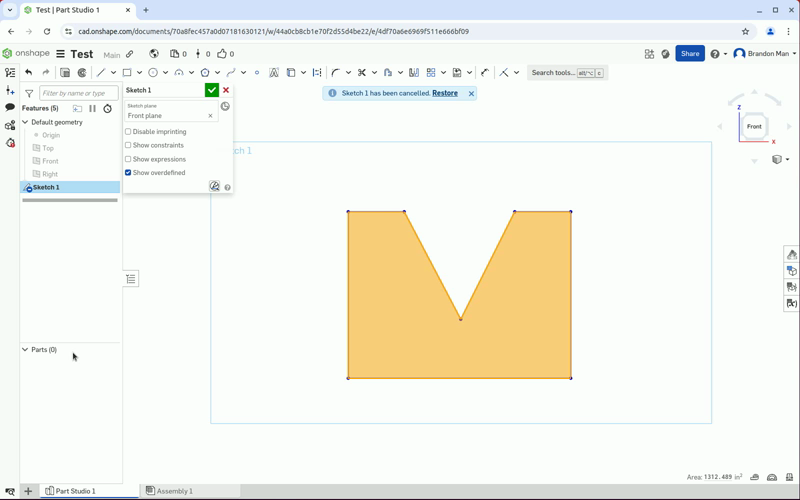
key(shift+e)
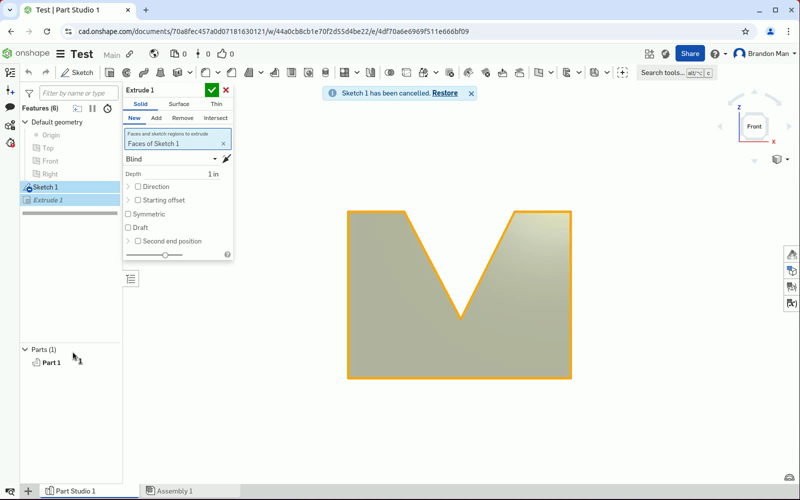
mouse_move(143, 106)
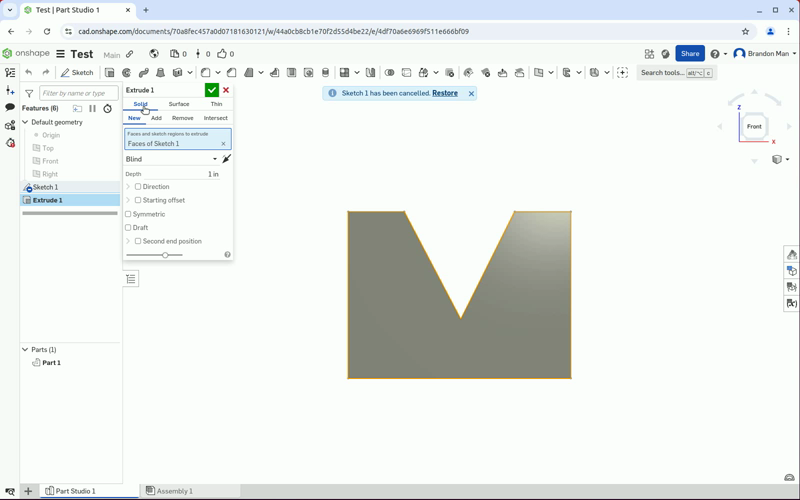
click(143, 106)
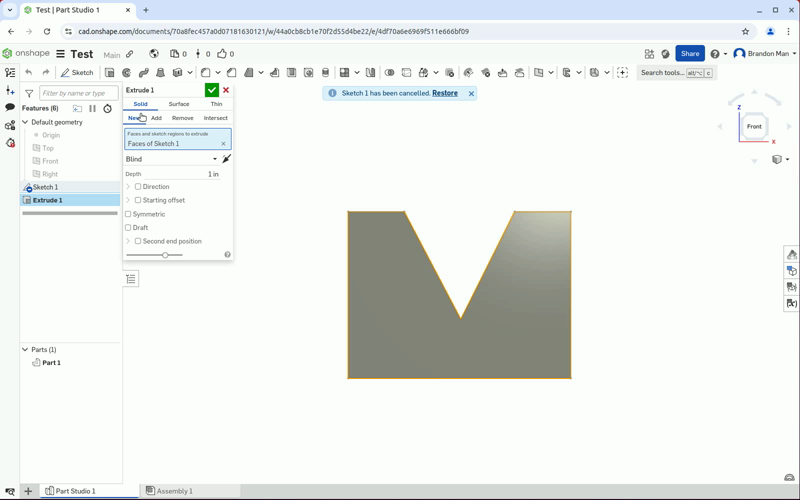
mouse_move(137, 120)
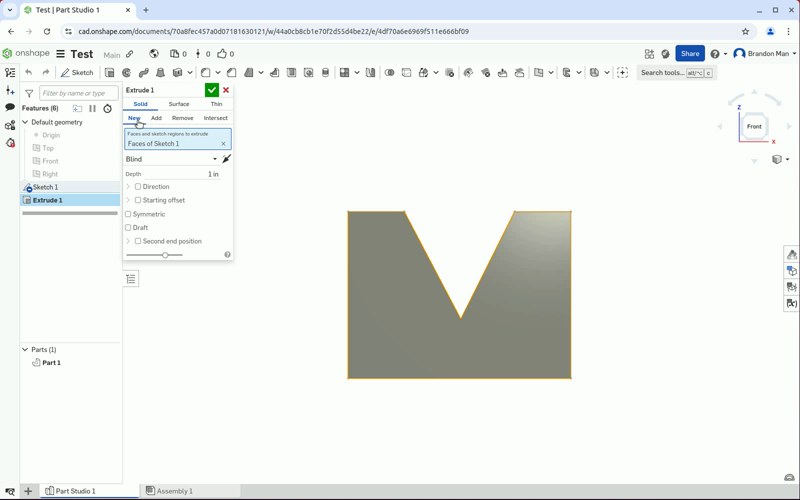
click(137, 120)
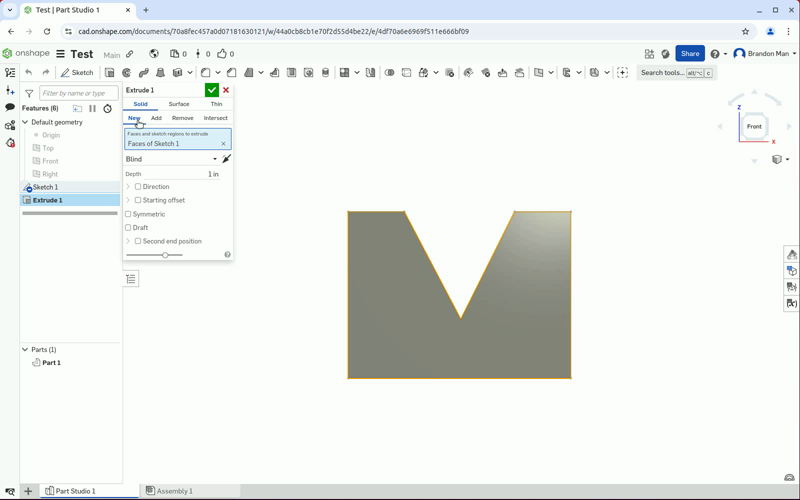
key(tab, 4)
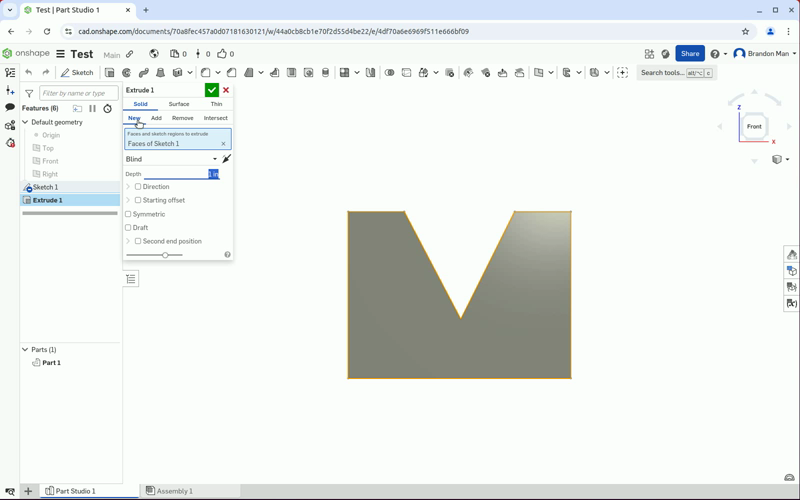
text(11.554)
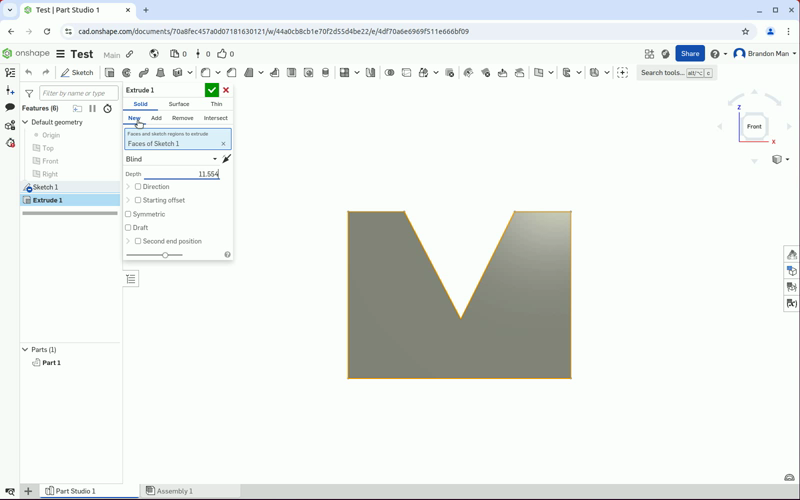
key(enter)
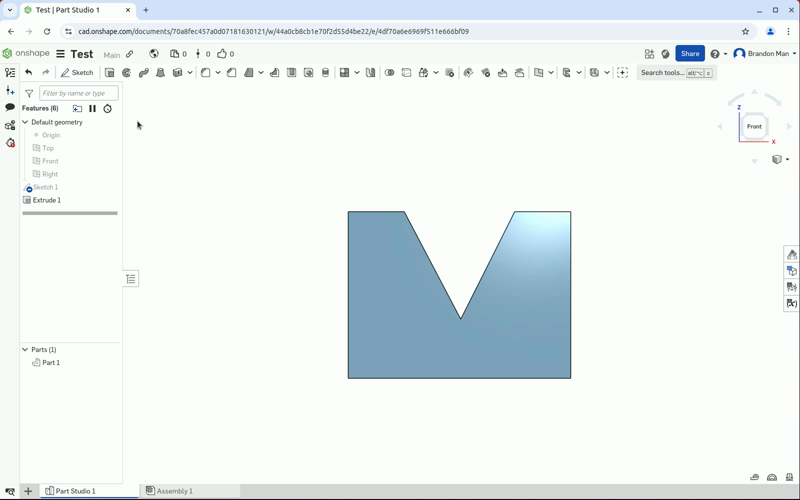
key(shift+h)
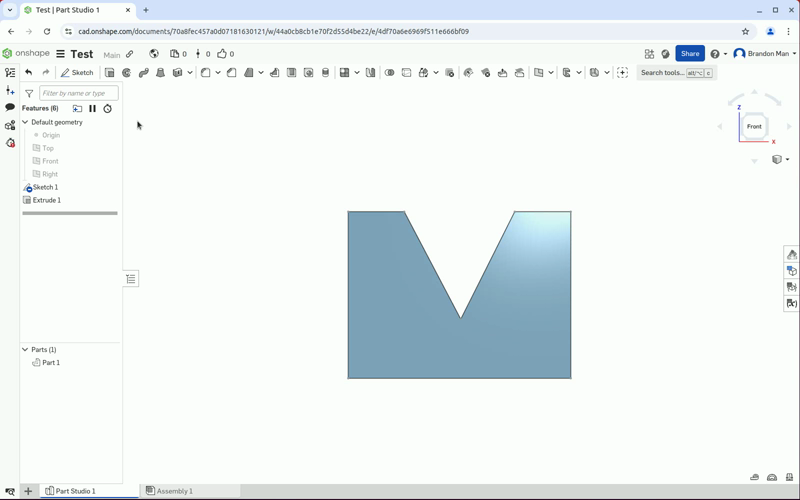
key(shift+h)
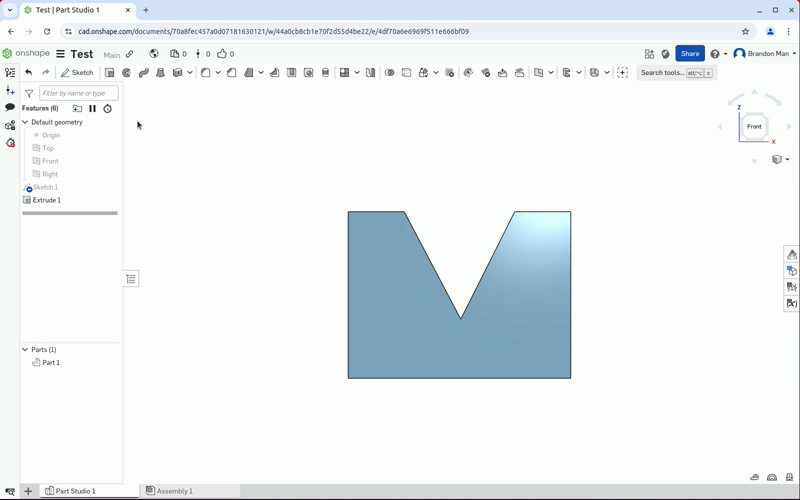
mouse_move(73, 189)
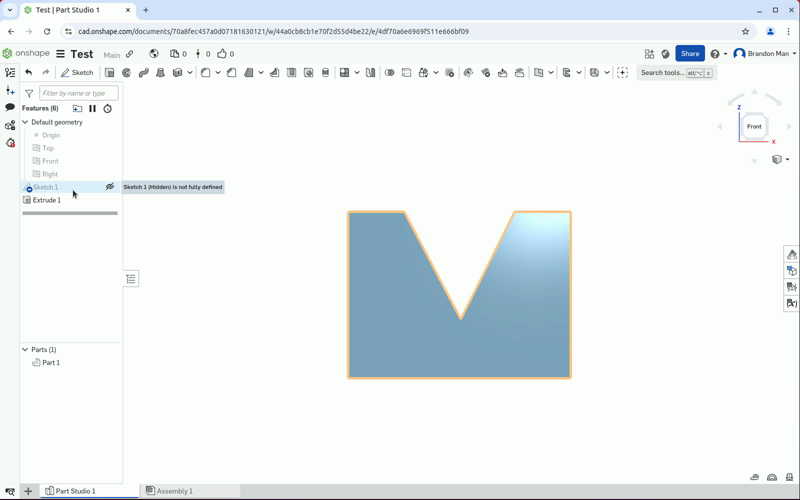
click(73, 189)
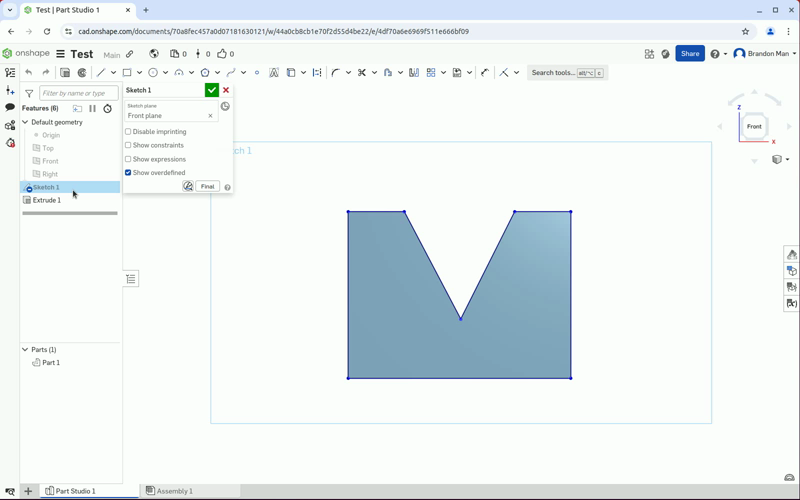
mouse_move(229, 92)
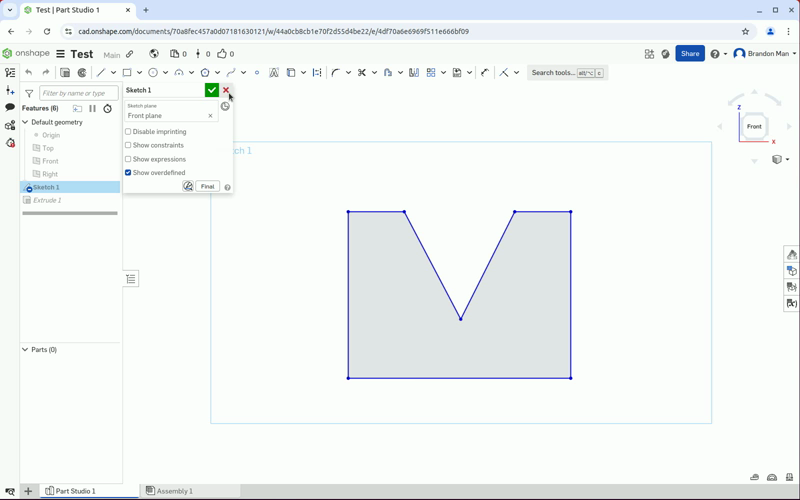
click(229, 92)
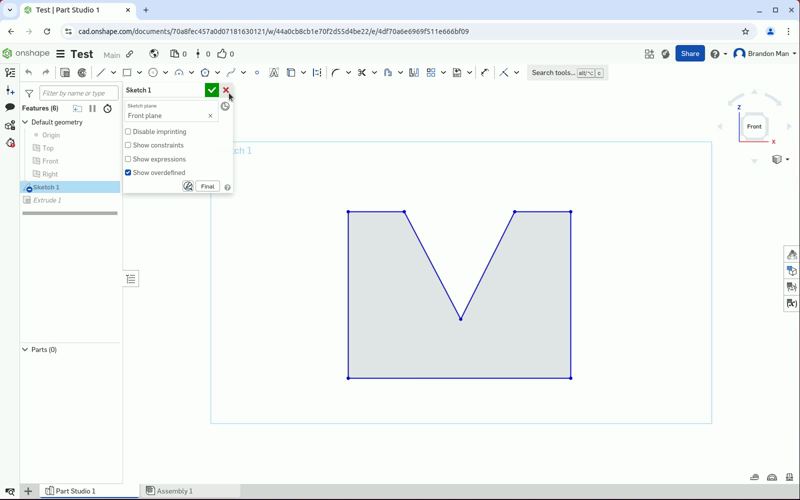
key(shift+s)
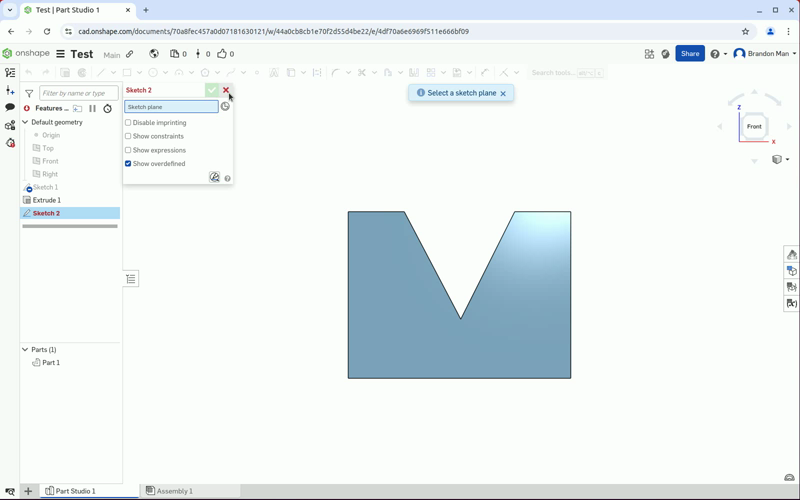
mouse_move(73, 163)
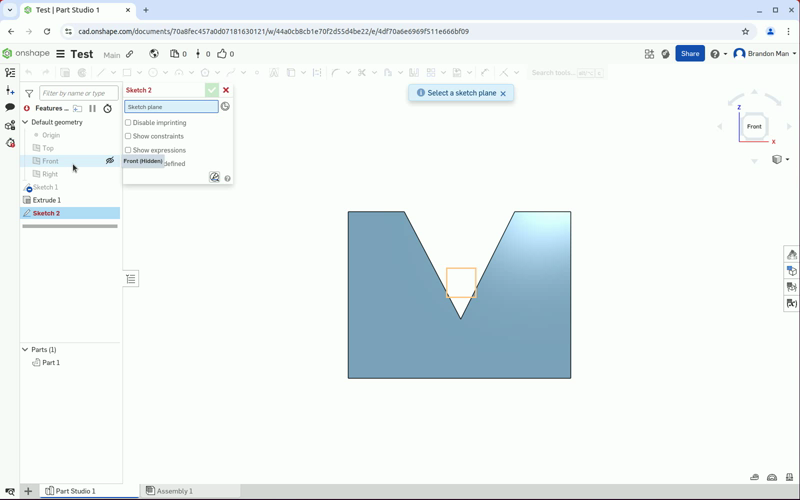
click(73, 163)
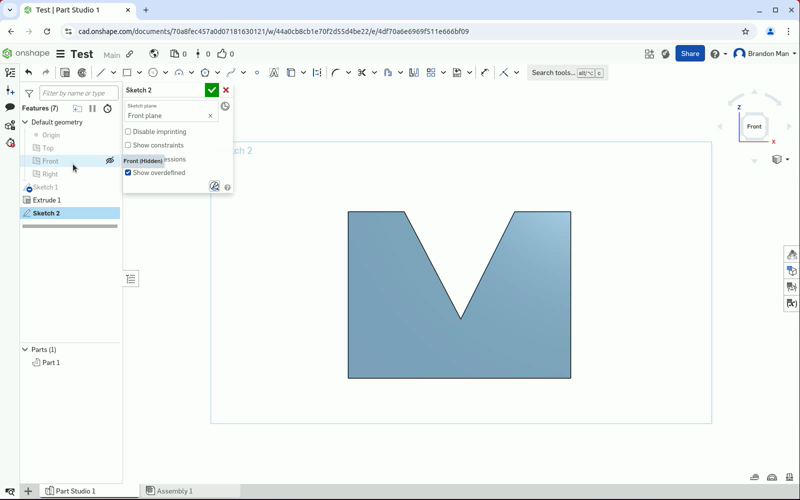
mouse_move(73, 352)
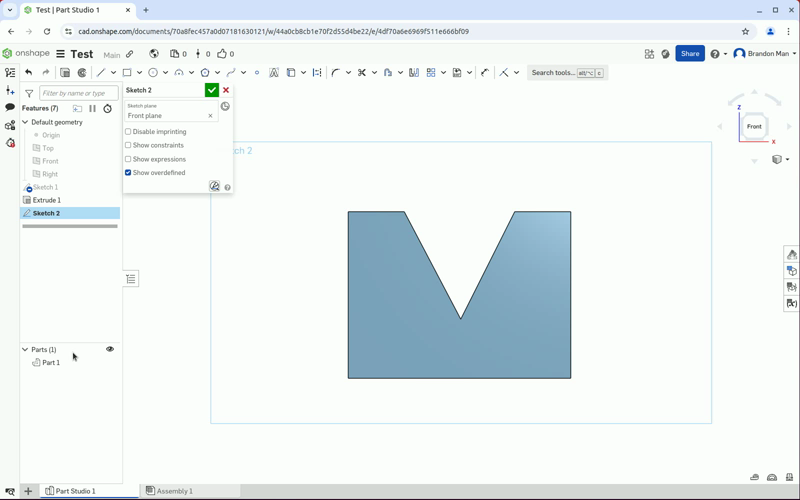
key(y)
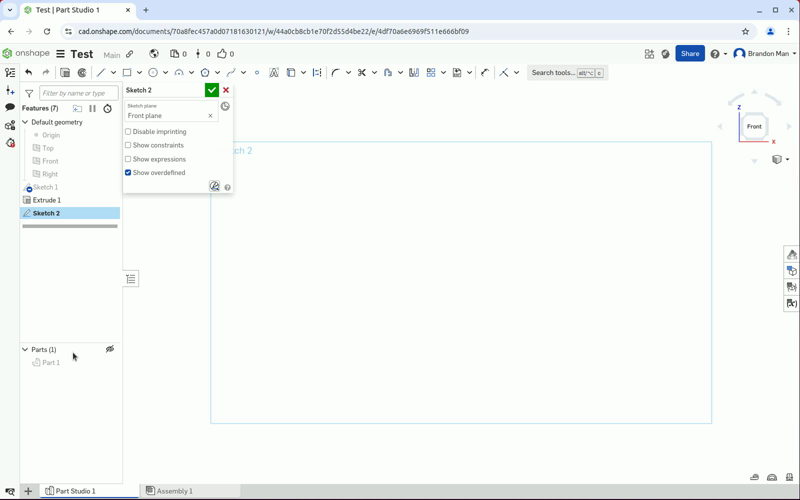
key(l)
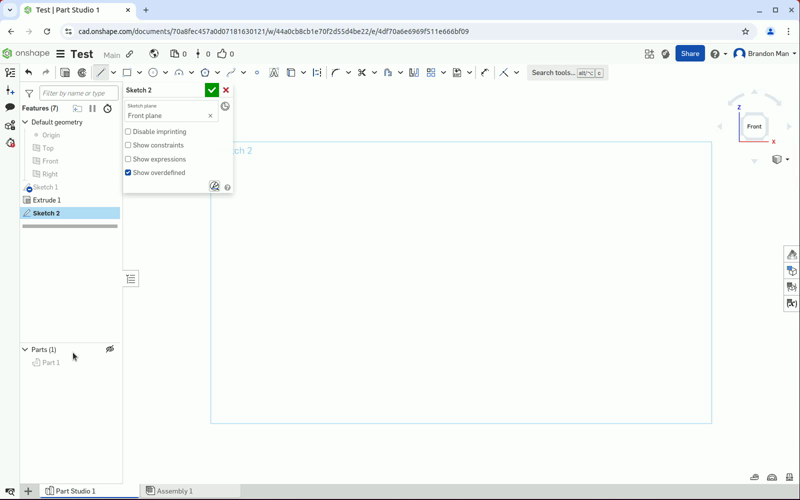
key_down(shift)
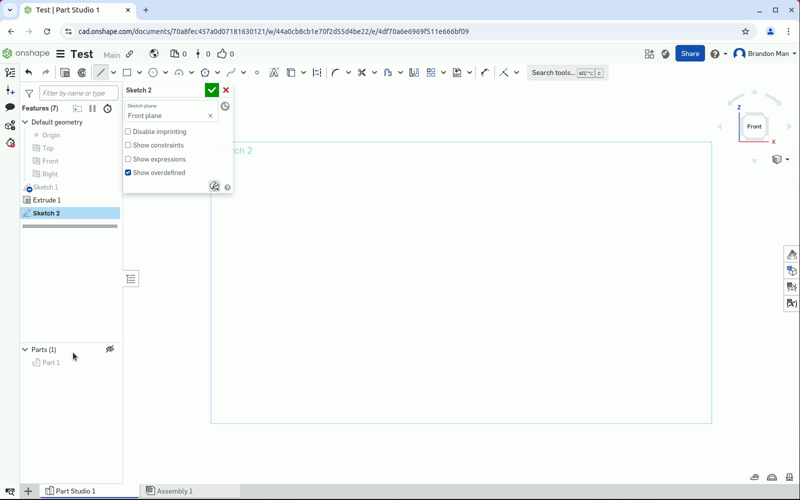
mouse_move(348, 378)
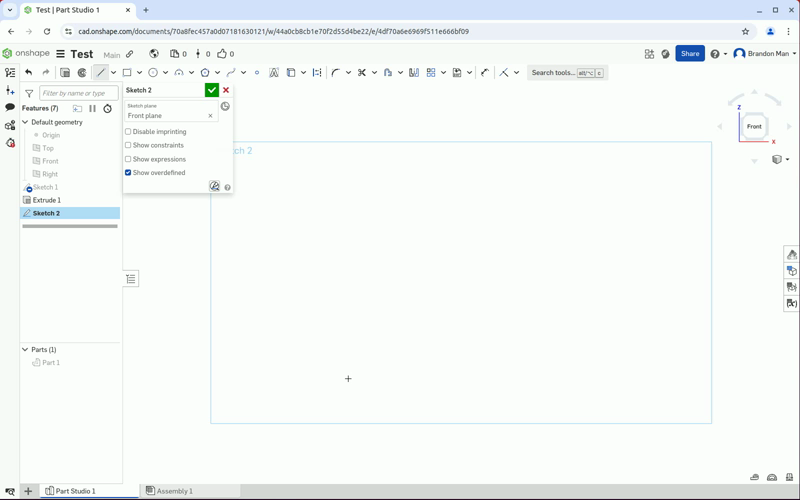
click(348, 378)
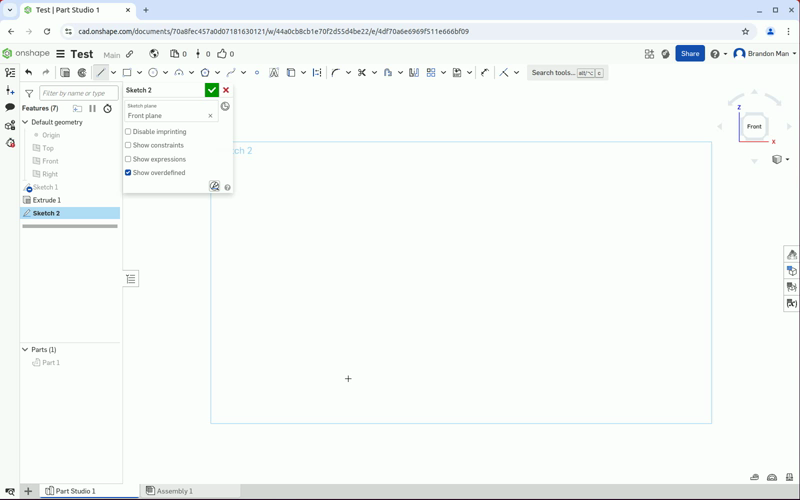
key_up(shift)
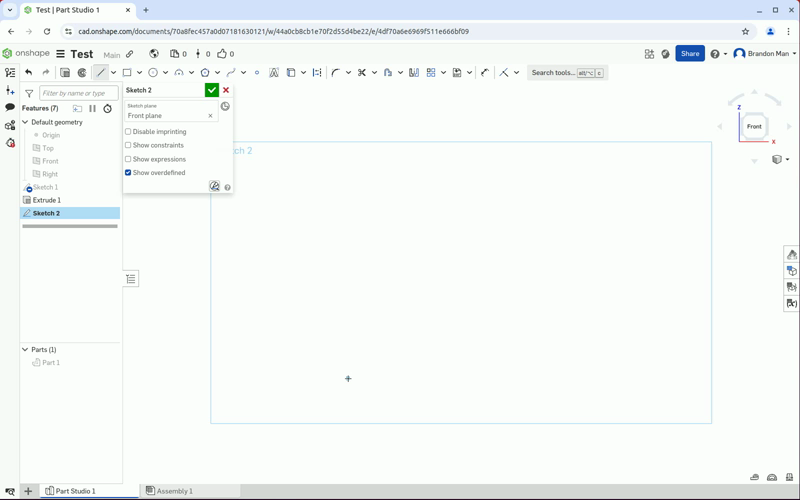
key_down(shift)
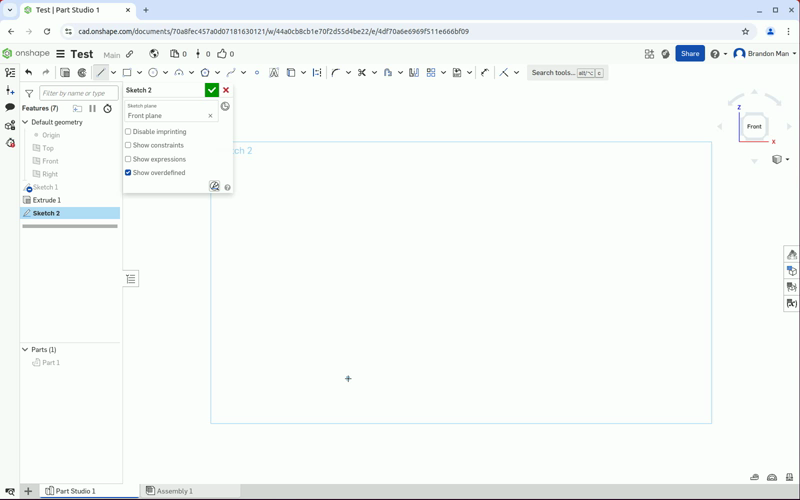
mouse_move(570, 378)
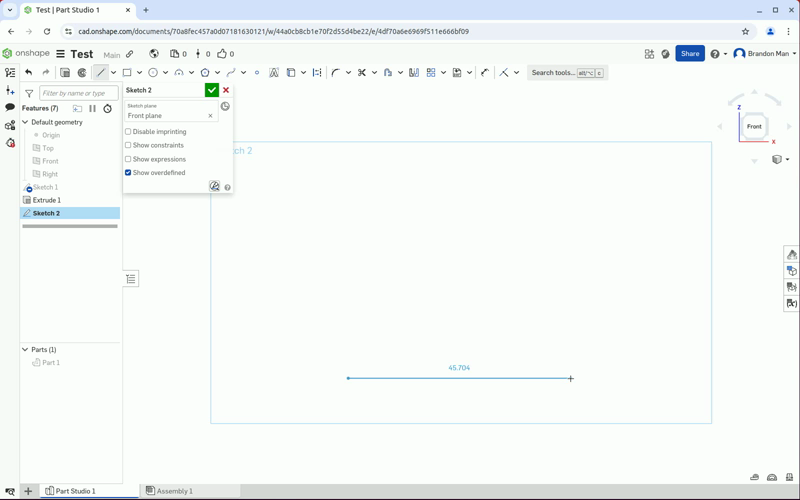
click(570, 378)
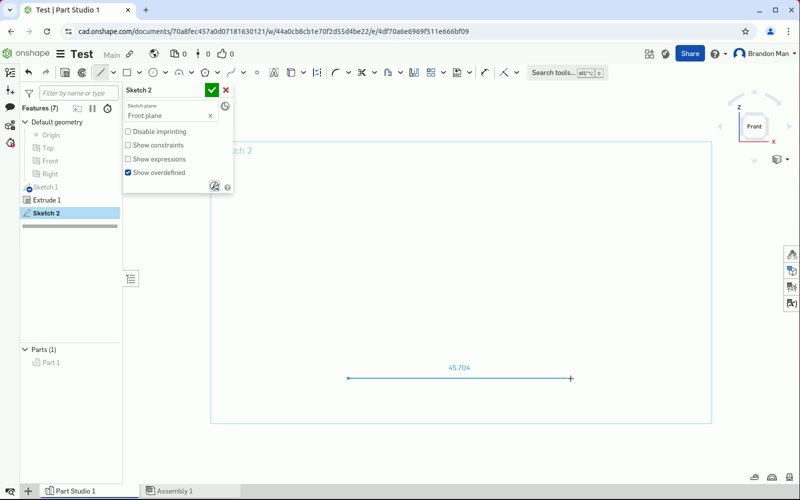
key_up(shift)
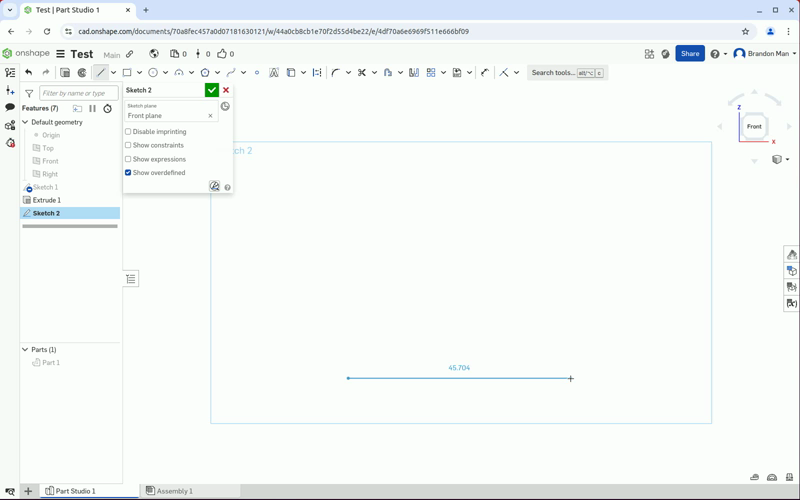
key_down(shift)
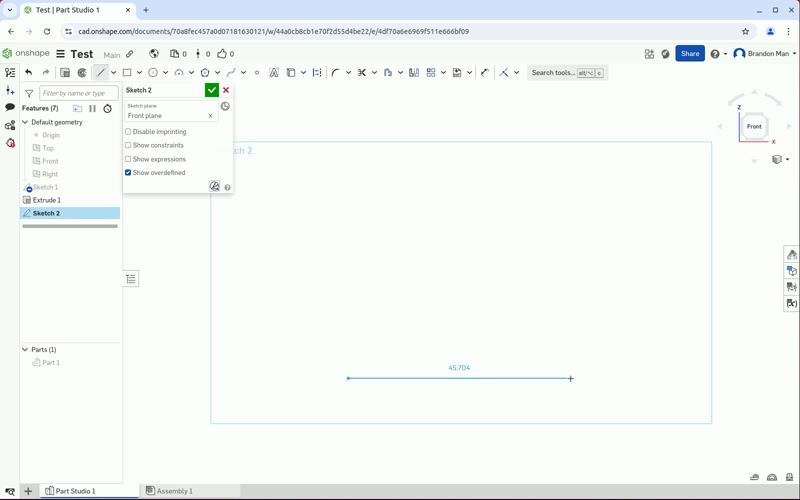
mouse_move(570, 211)
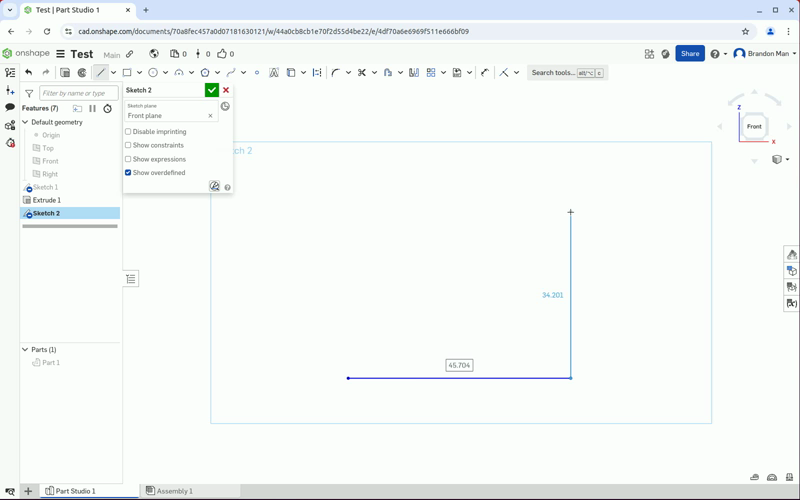
click(570, 211)
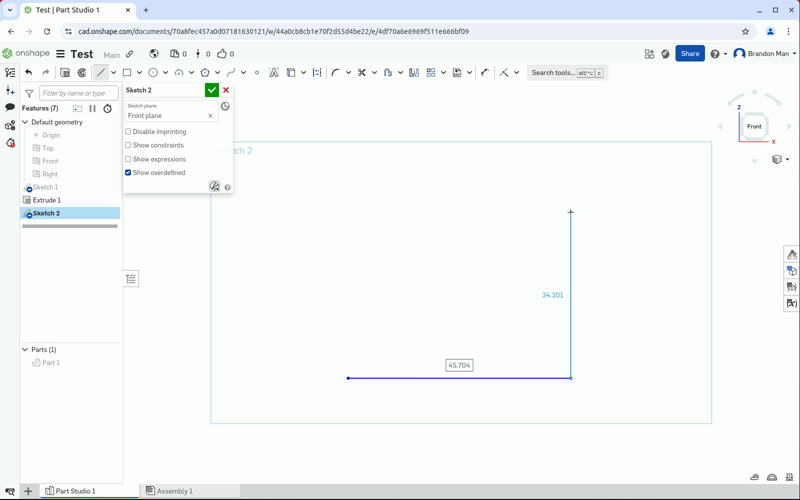
key_up(shift)
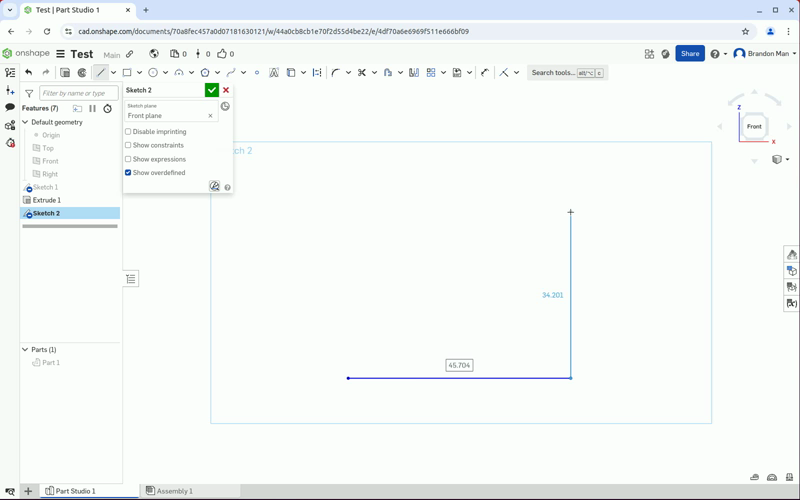
key_down(shift)
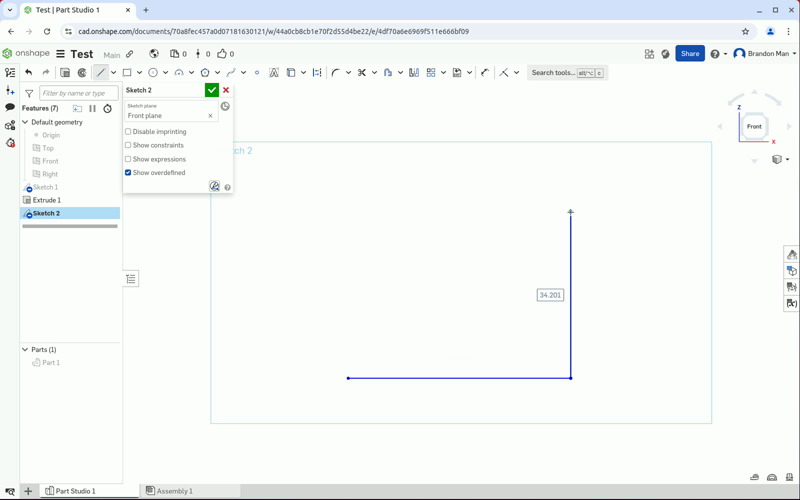
mouse_move(589, 211)
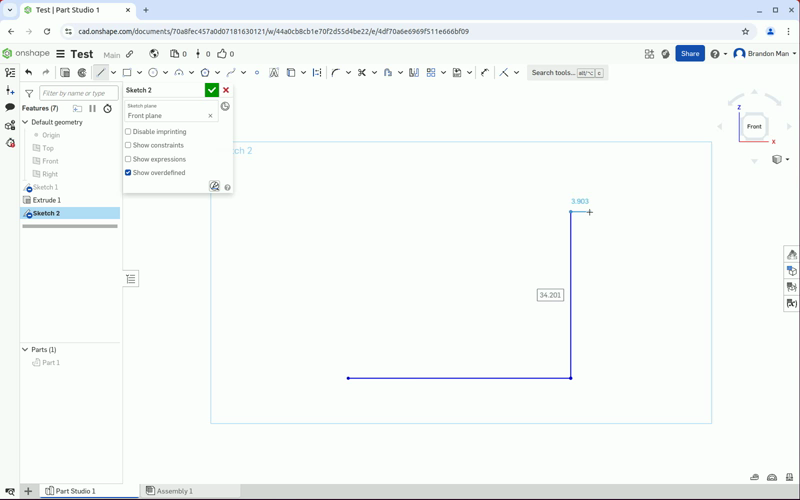
mouse_move(514, 211)
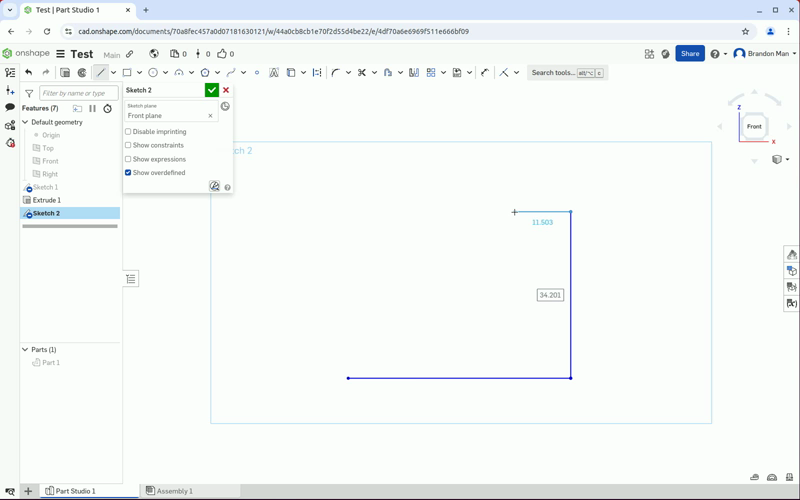
click(514, 211)
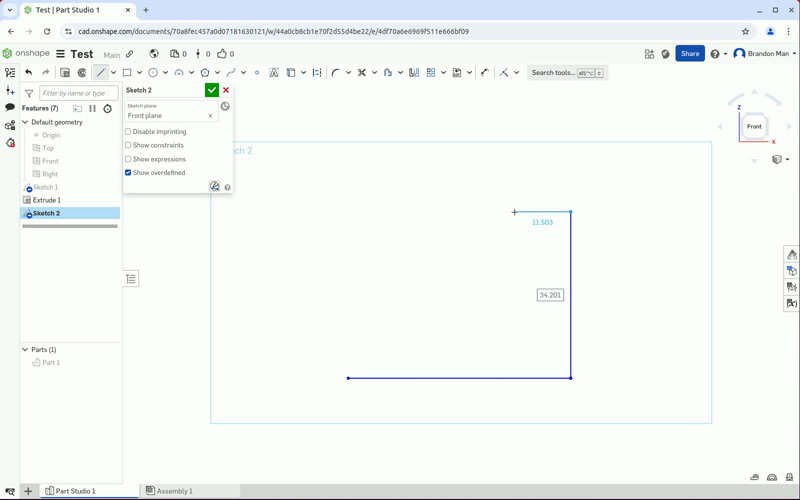
key_up(shift)
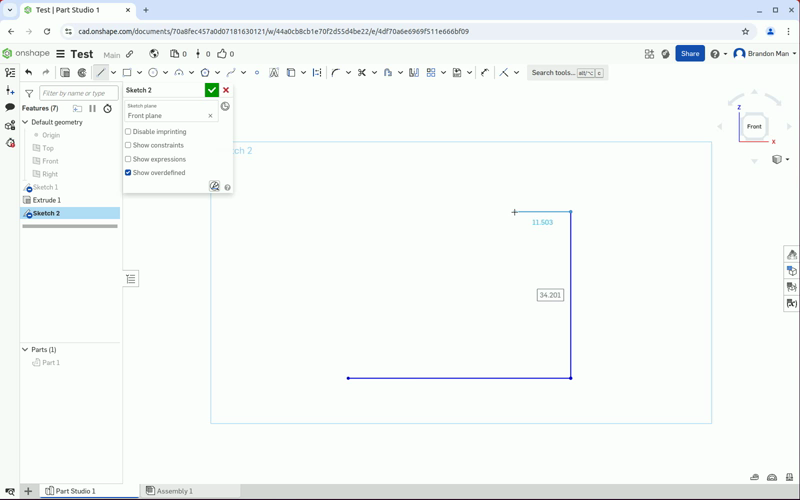
key_down(shift)
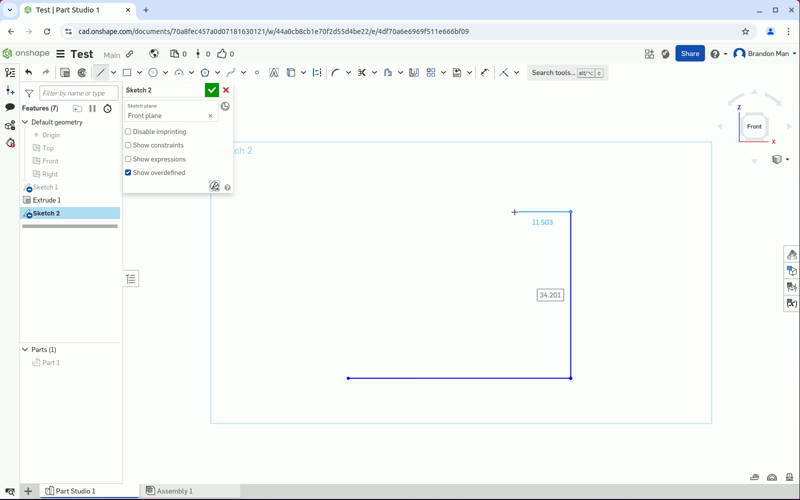
mouse_move(460, 319)
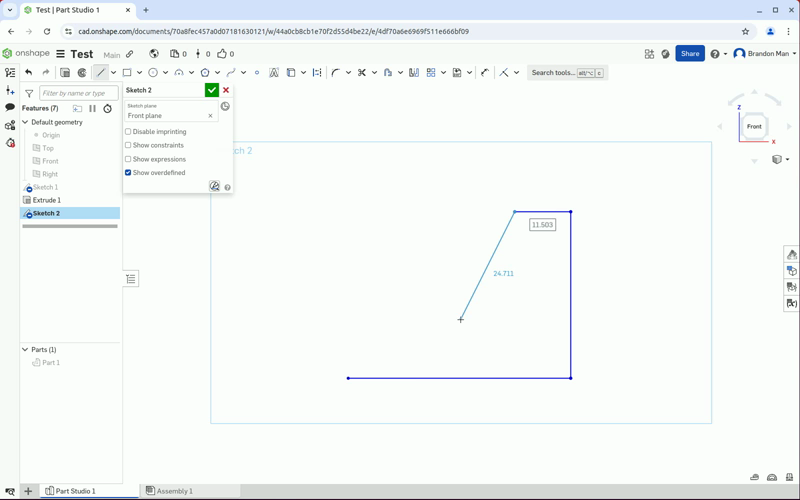
click(460, 319)
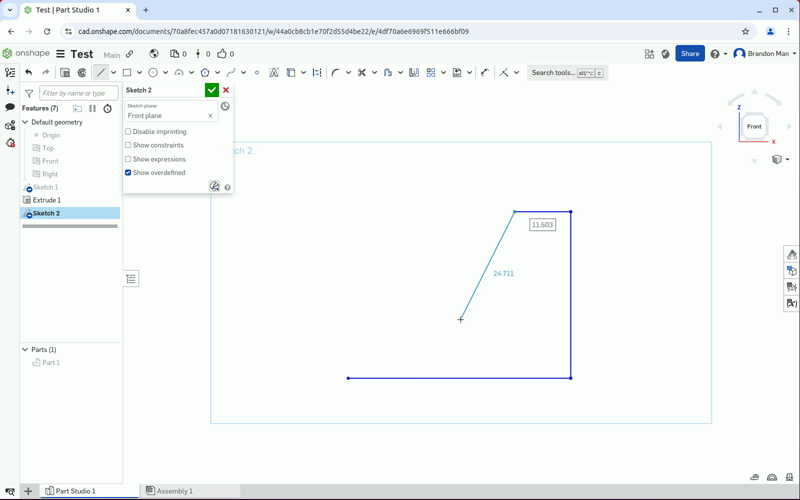
key_up(shift)
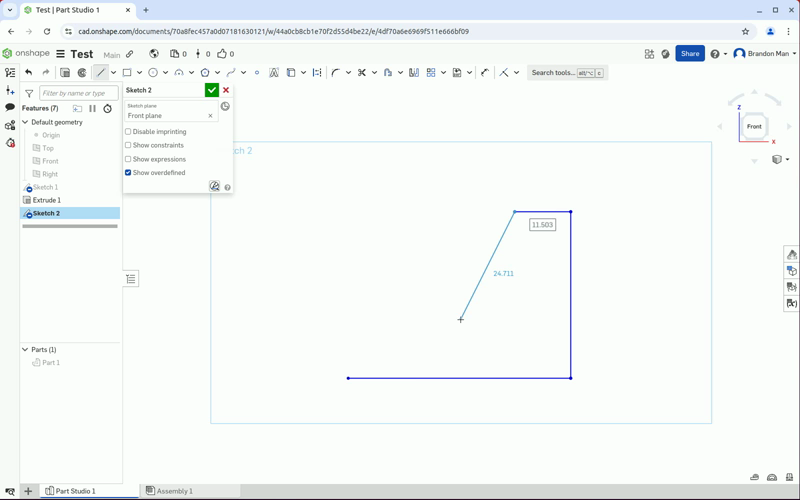
key_down(shift)
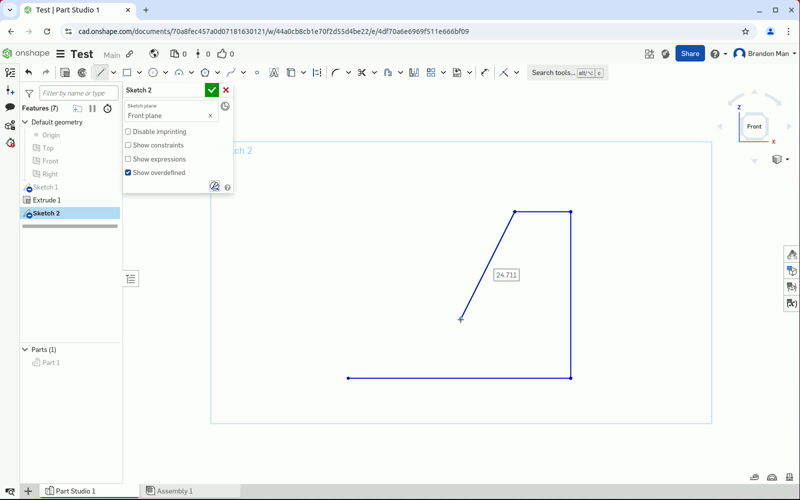
mouse_move(404, 211)
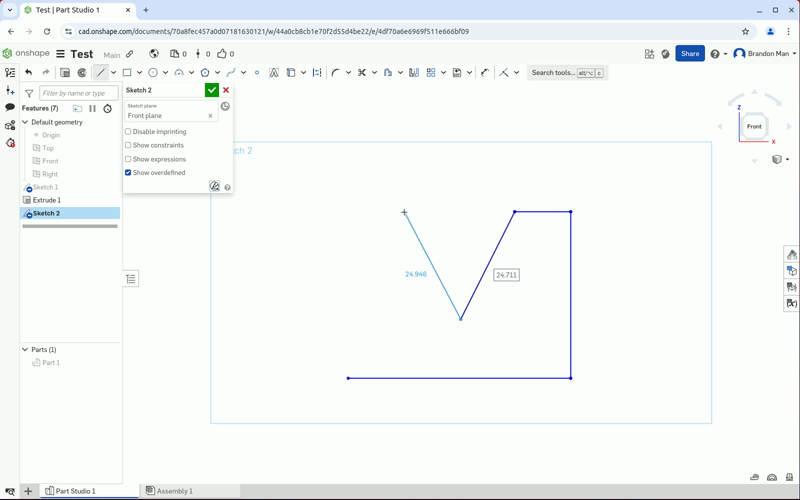
click(404, 211)
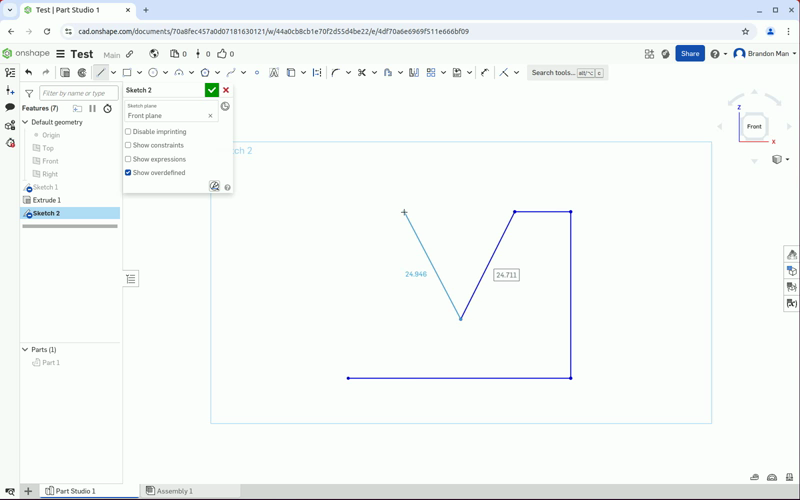
key_up(shift)
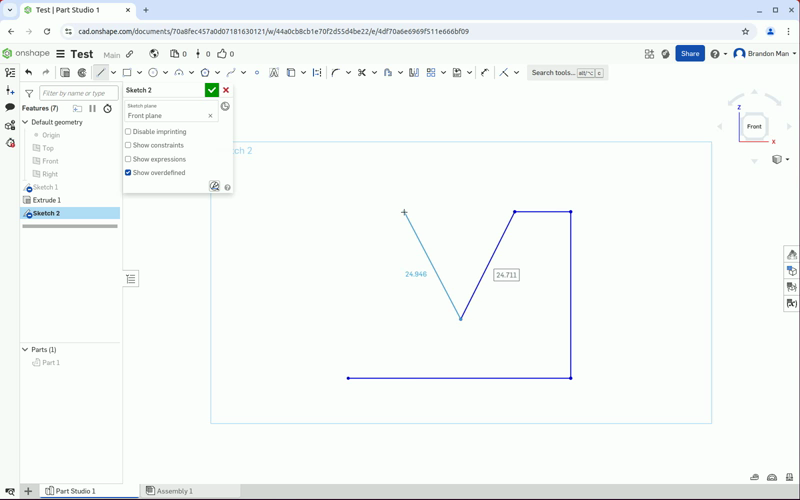
key_down(shift)
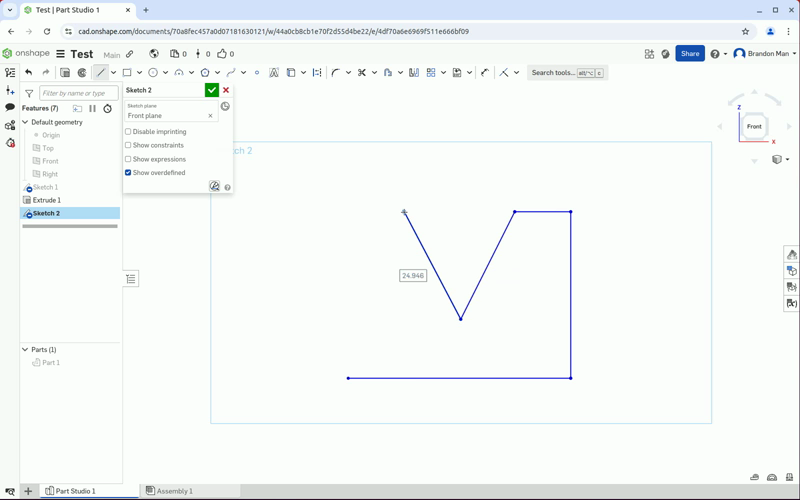
mouse_move(434, 211)
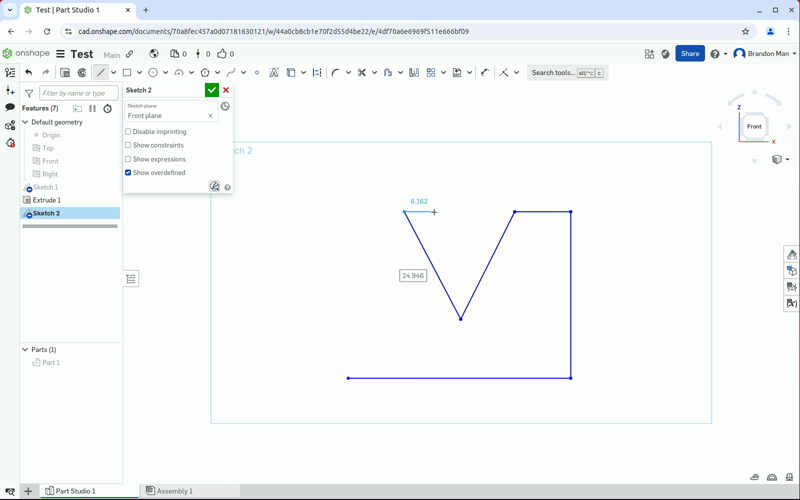
mouse_move(348, 211)
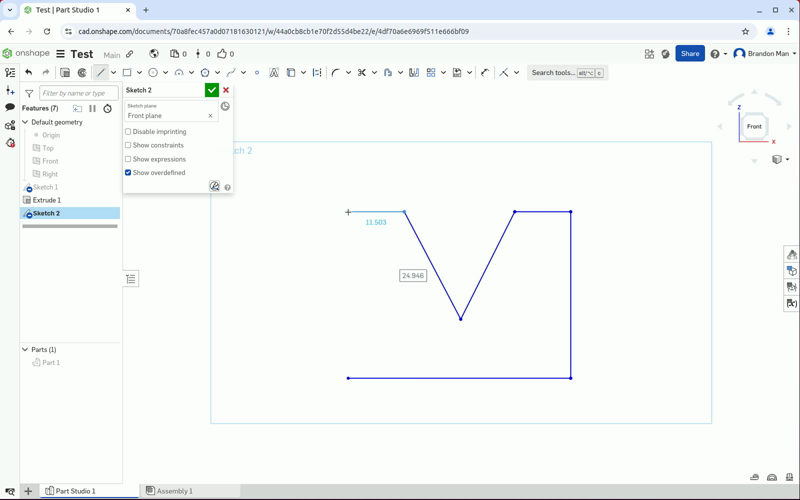
click(348, 211)
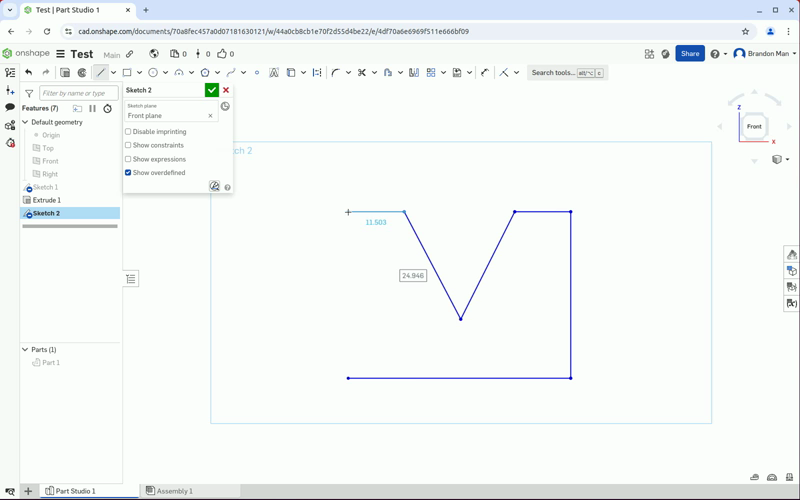
key_up(shift)
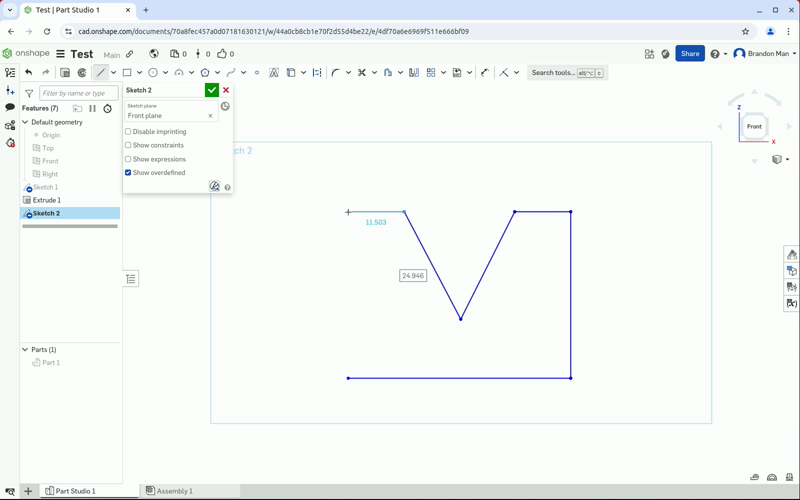
key_down(shift)
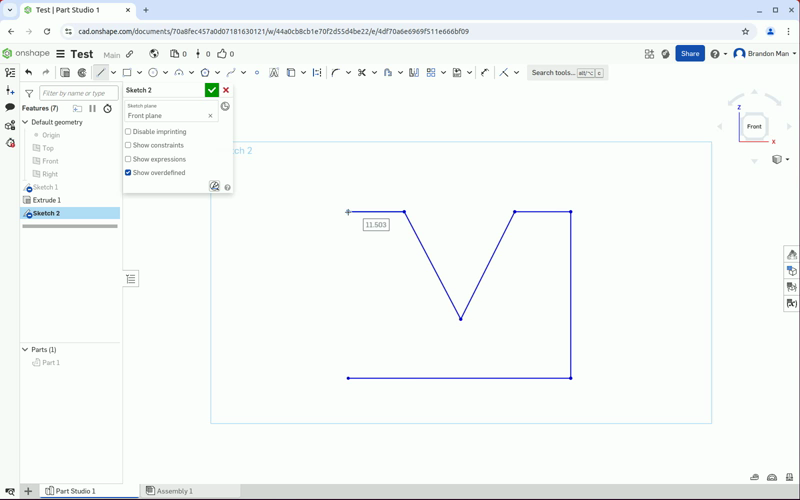
mouse_move(348, 378)
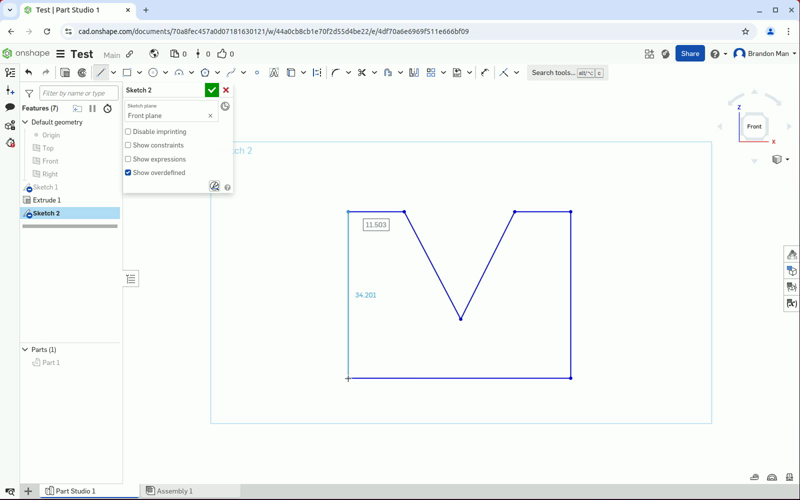
key_up(shift)
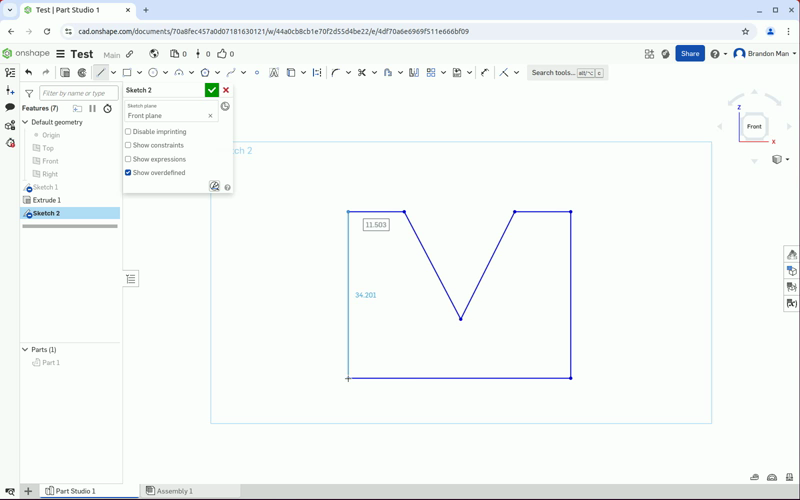
click(348, 378)
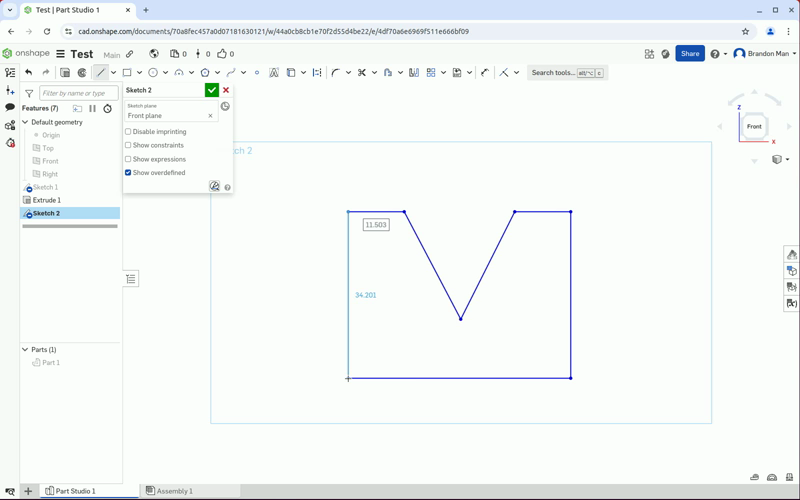
key(esc)
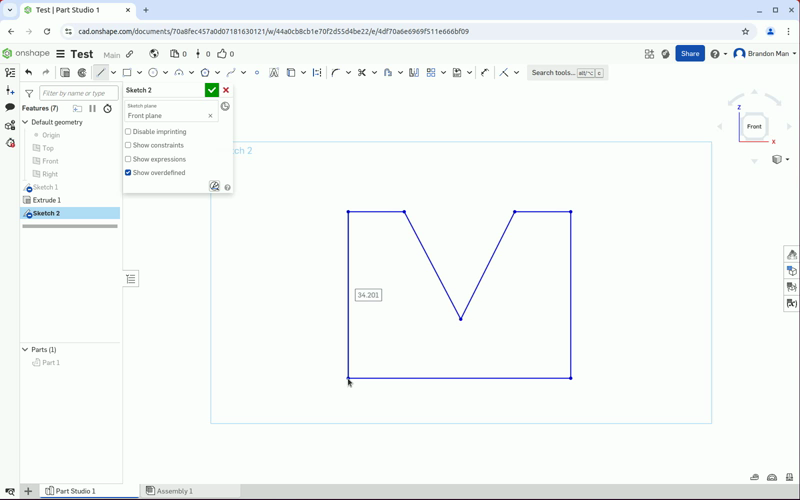
mouse_move(383, 263)
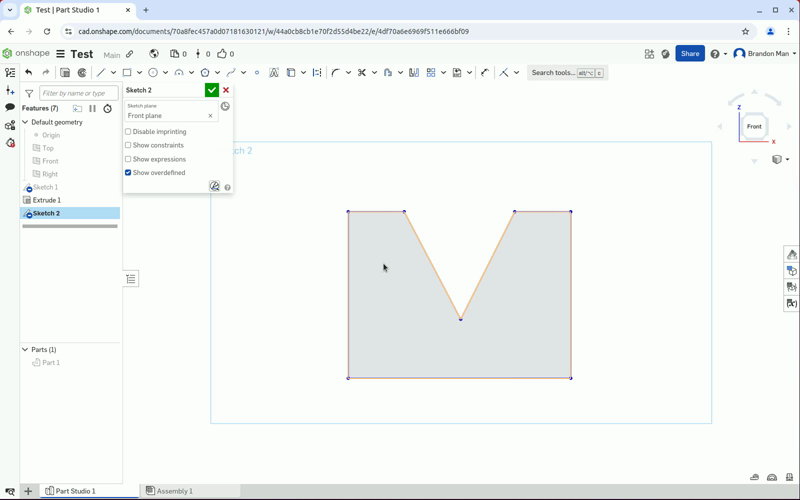
click(383, 263)
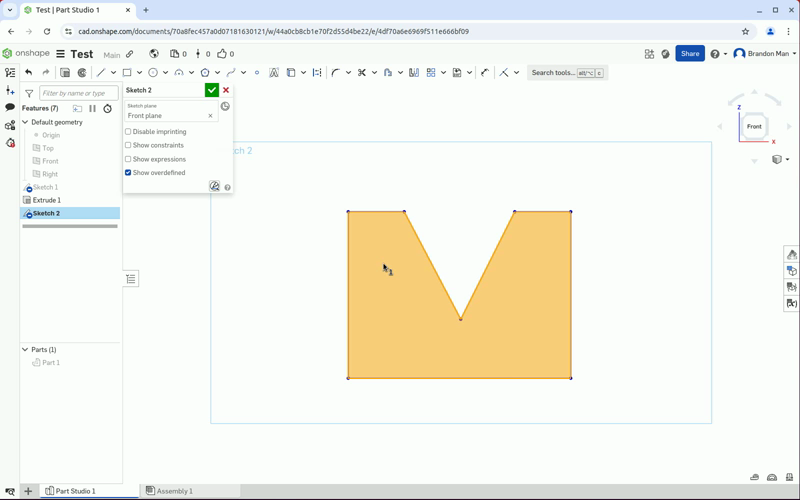
mouse_move(73, 352)
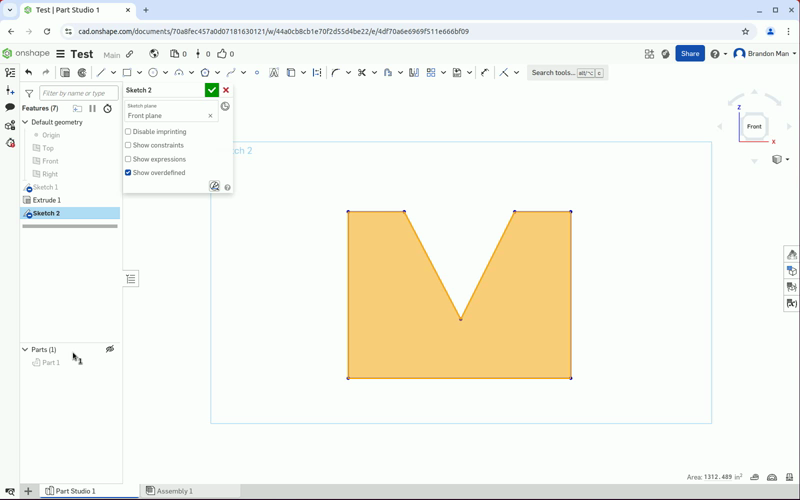
key(shift+y)
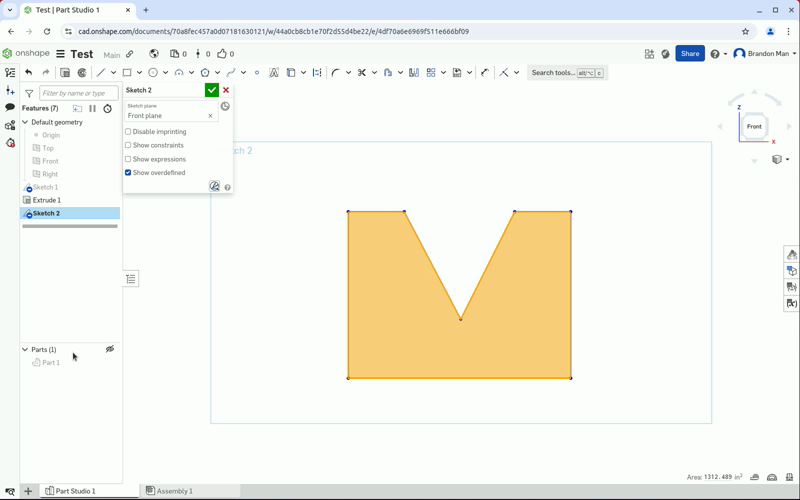
key(shift+e)
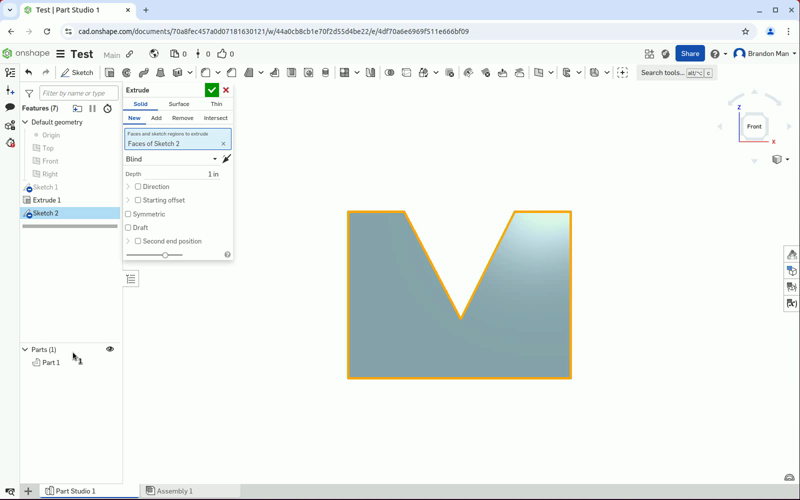
mouse_move(143, 106)
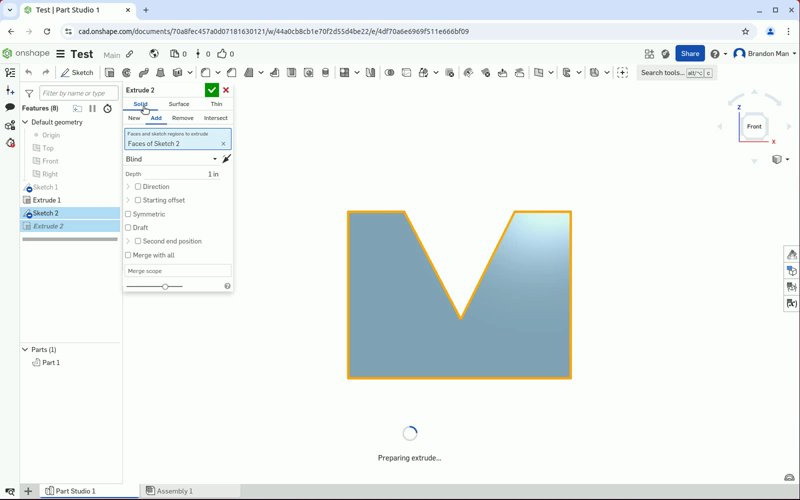
click(143, 106)
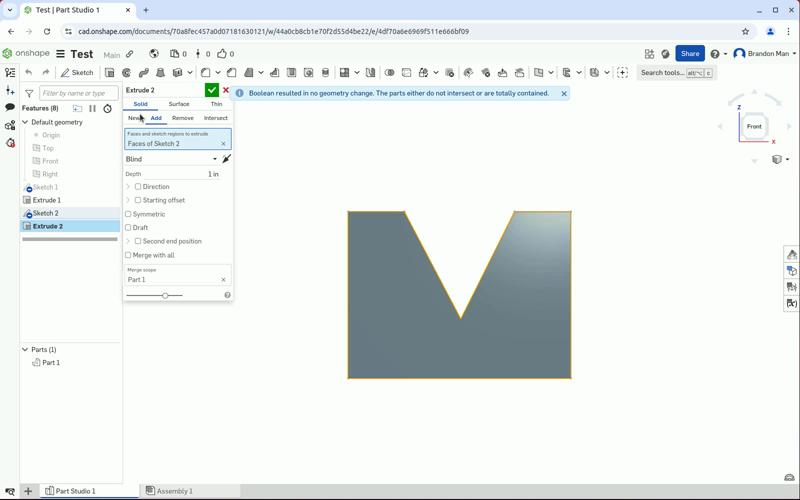
mouse_move(137, 120)
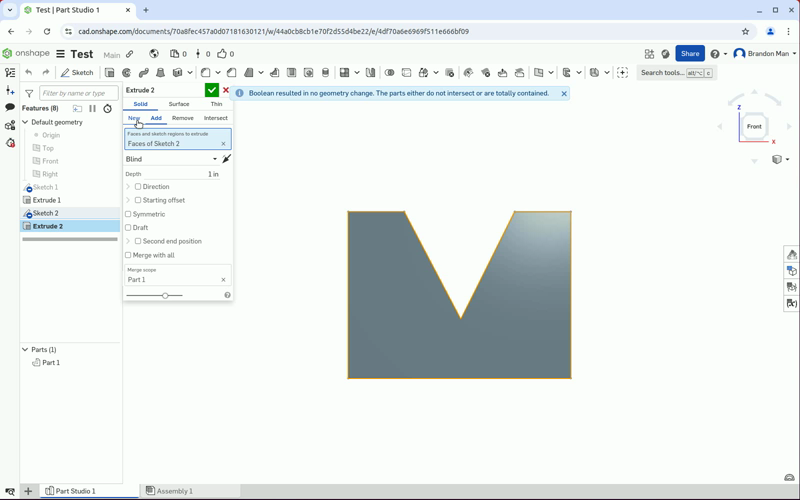
click(137, 120)
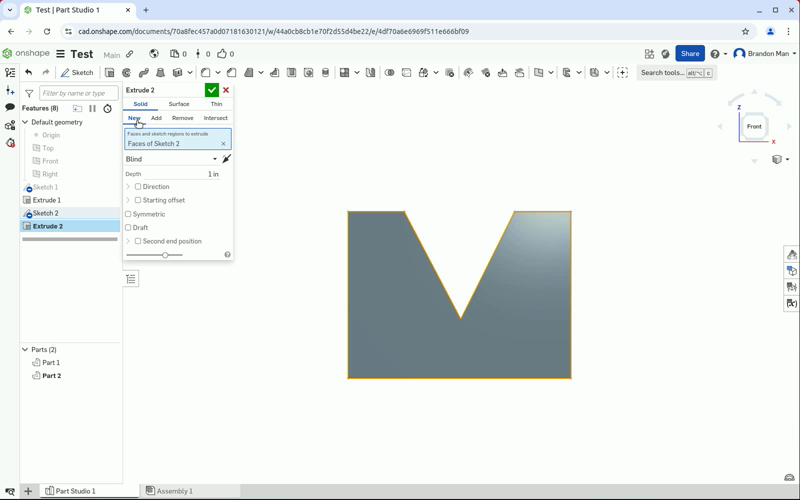
key(tab, 4)
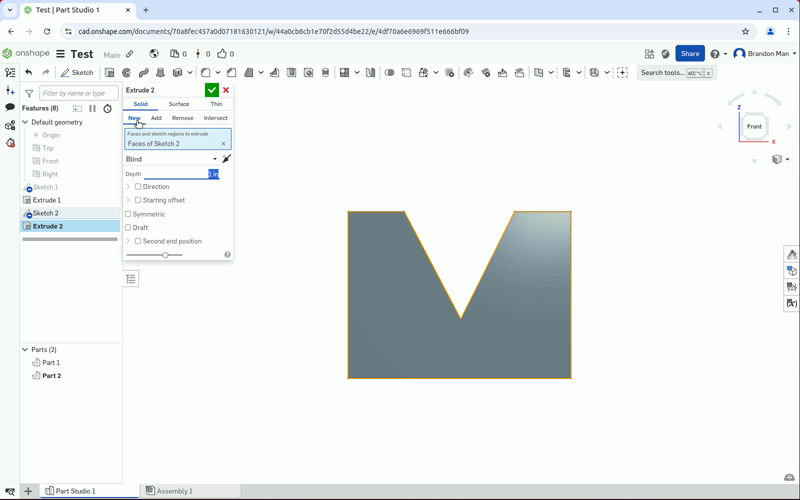
text(11.554)
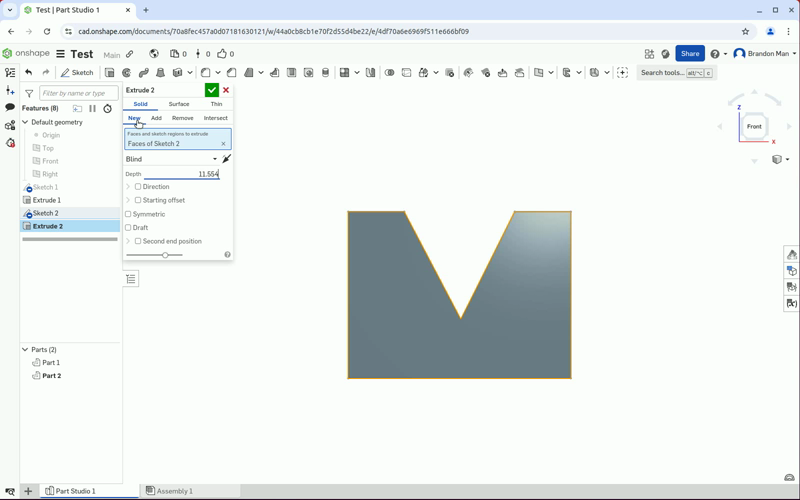
key(enter)
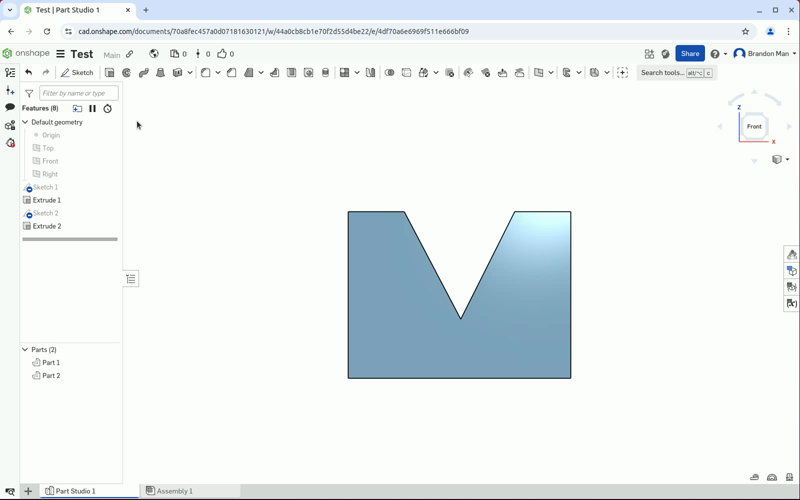
key(shift+h)
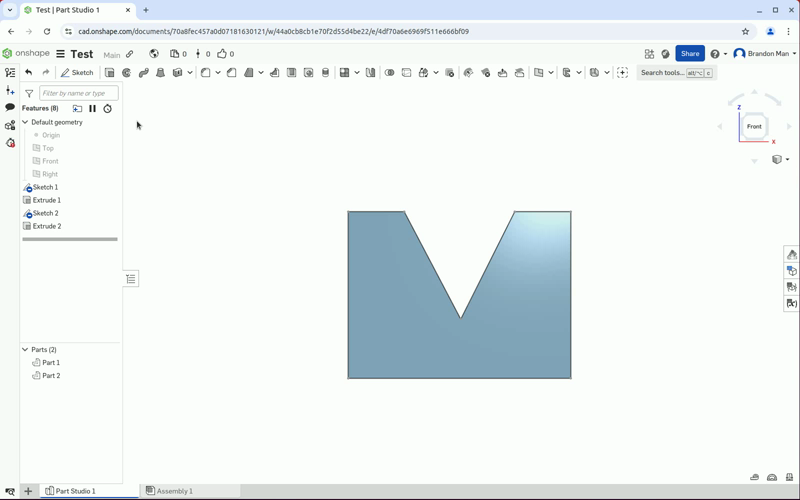
key(shift+h)
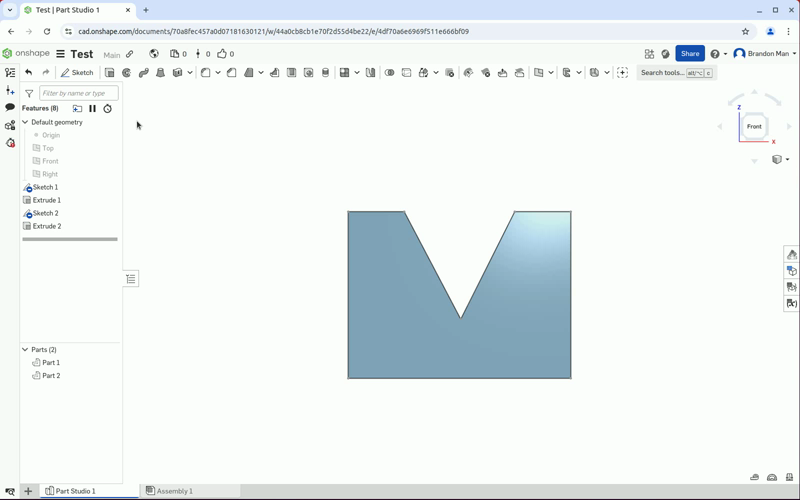
key(shift+7)
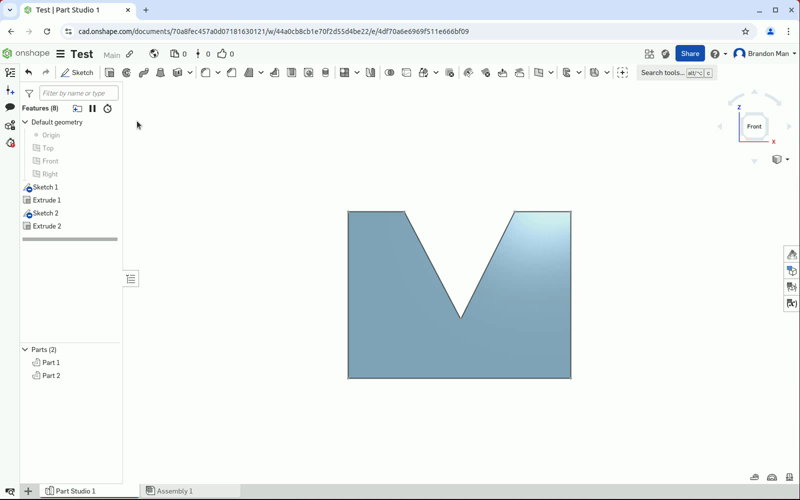
key(left, 2)
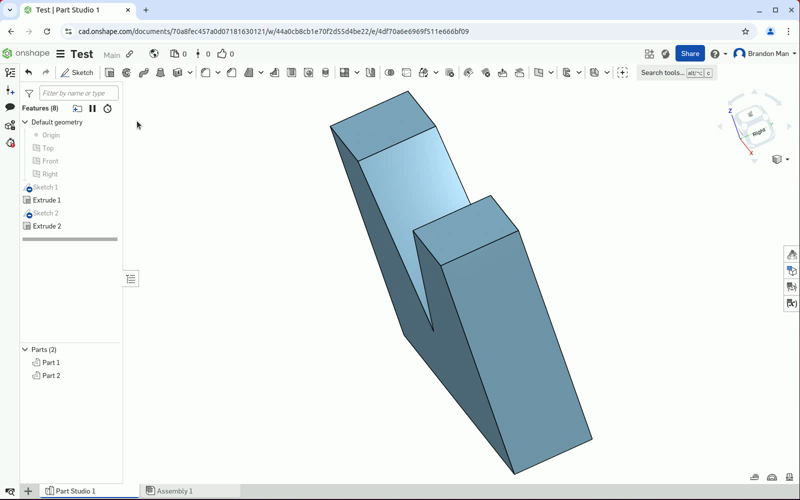
key(down, 2)
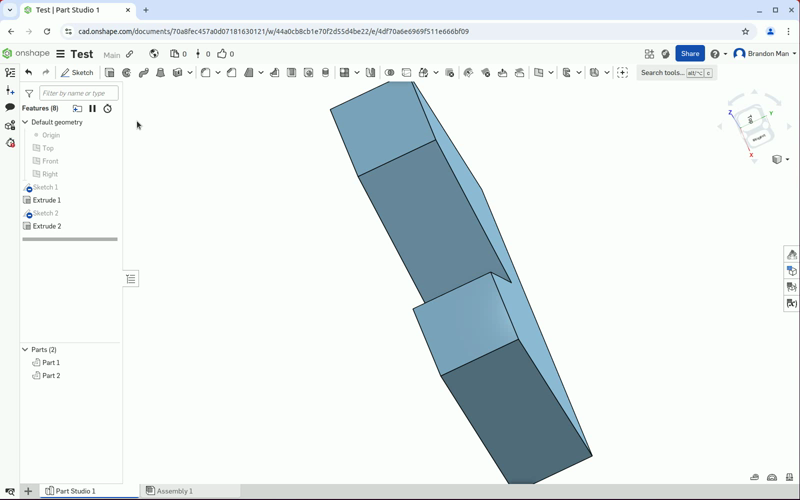
key(up, 2)
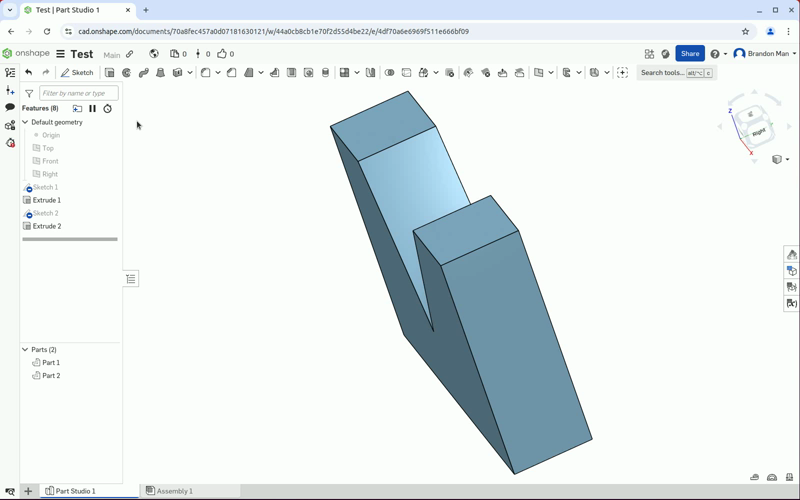
key(right, 2)
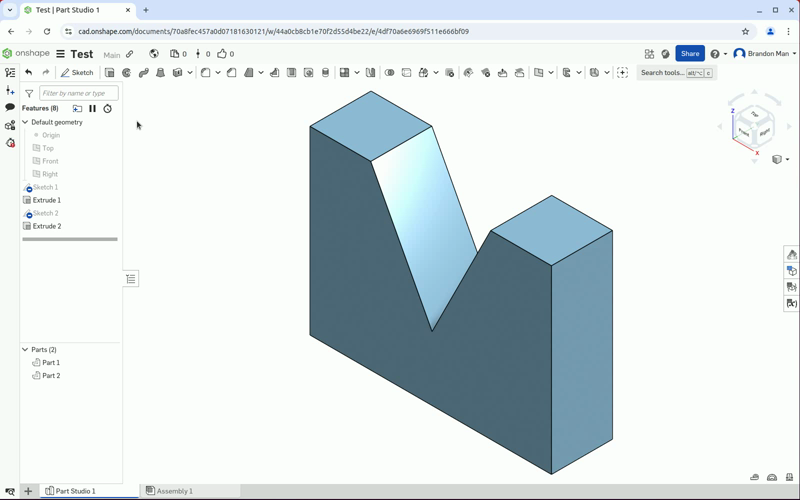
mouse_move(73, 189)
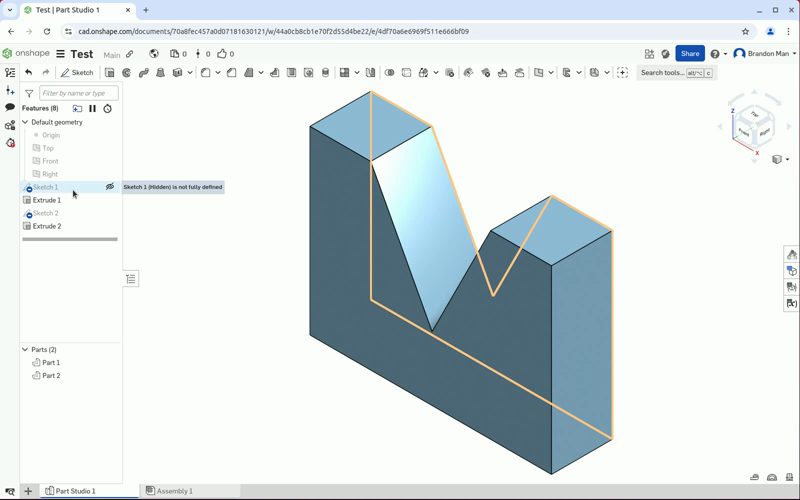
click(73, 189)